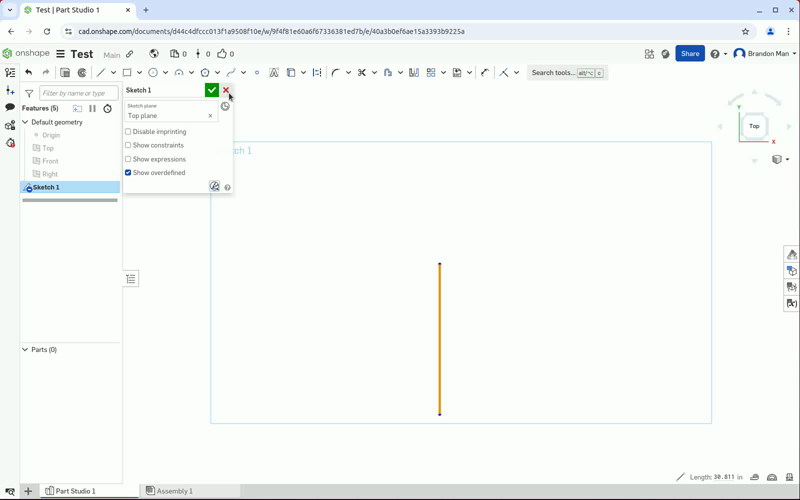
key(shift+h)
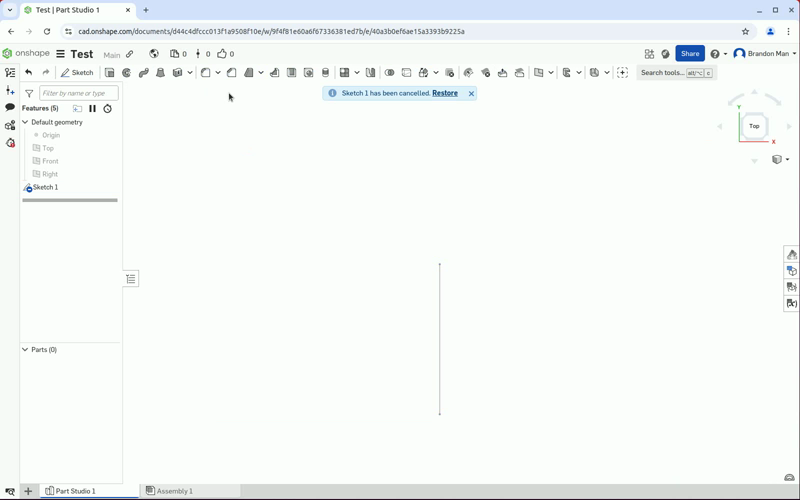
key(shift+s)
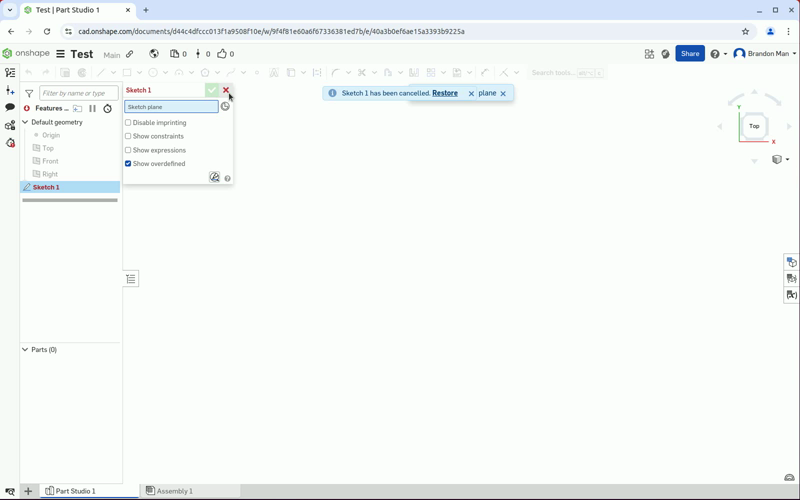
mouse_move(73, 150)
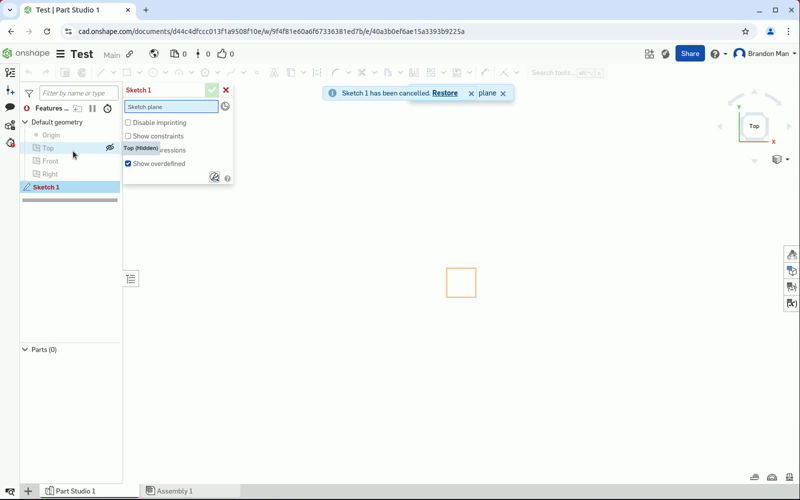
click(73, 150)
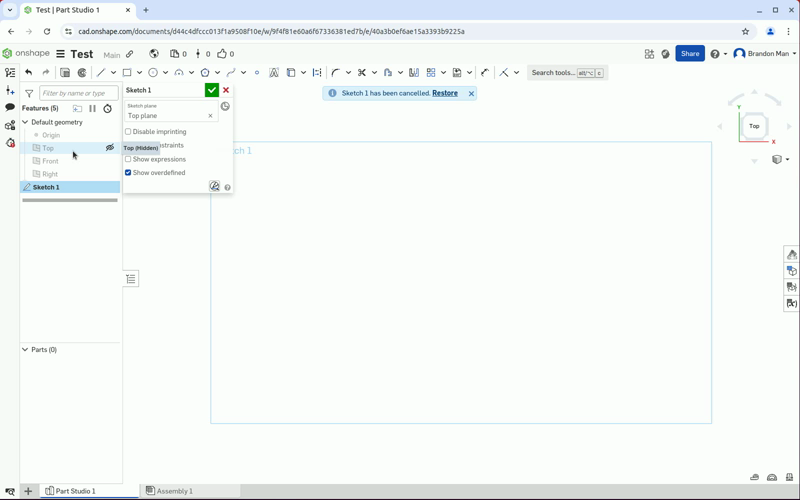
mouse_move(73, 352)
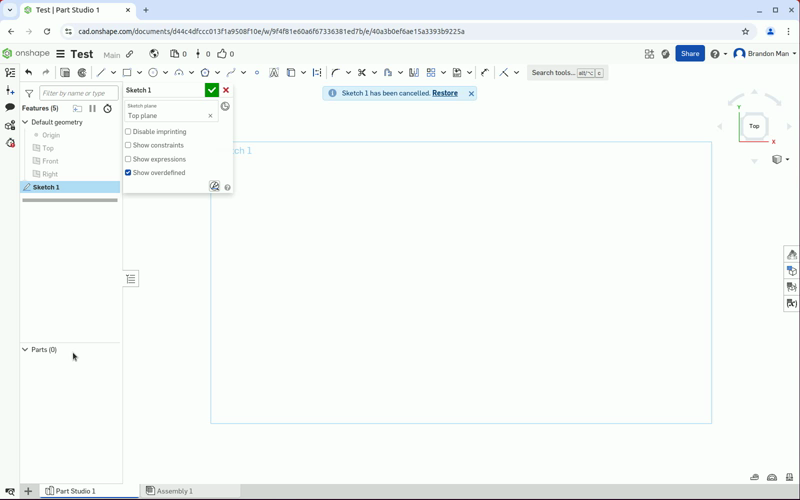
key(y)
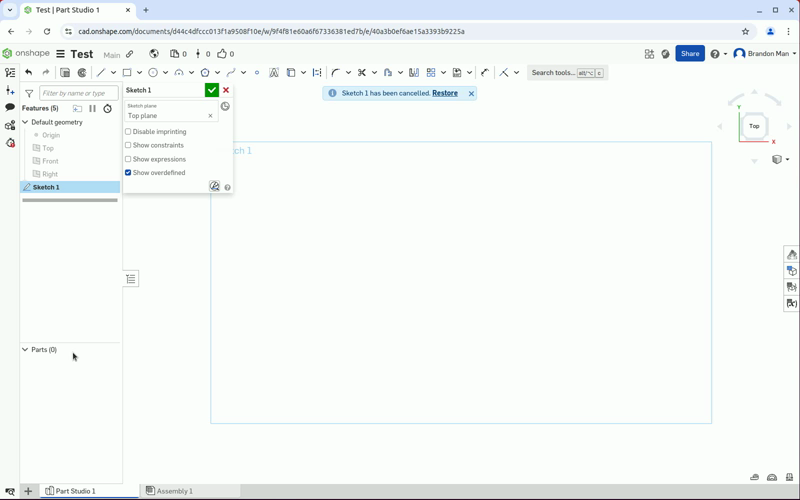
key(l)
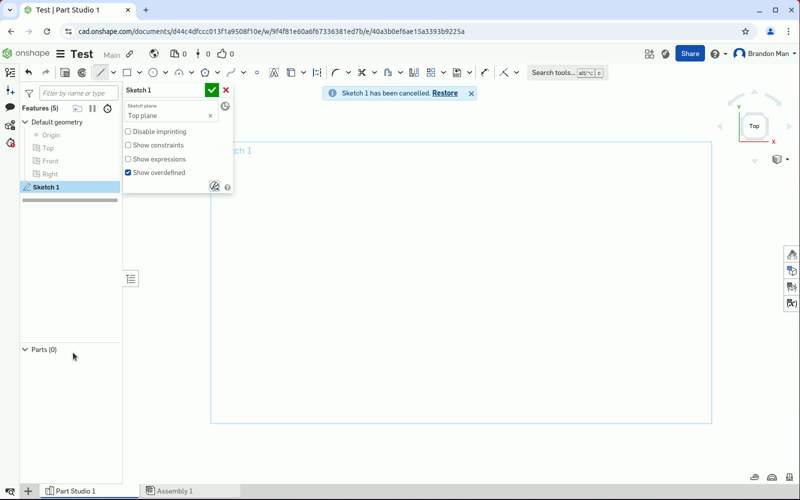
key_down(shift)
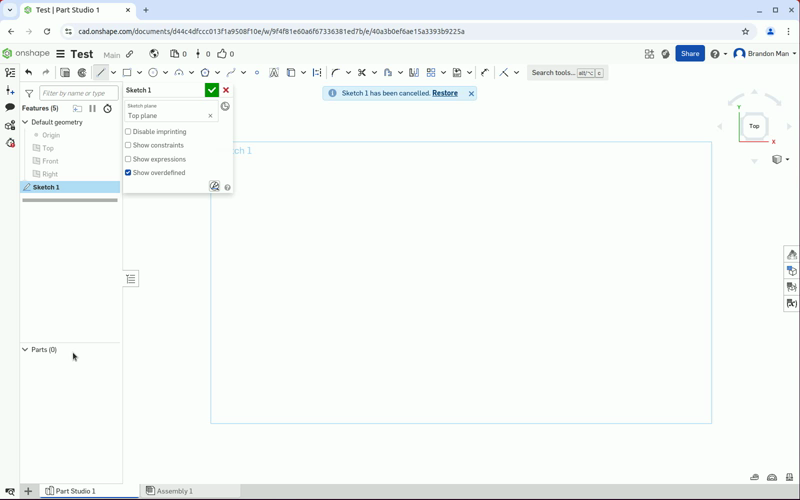
mouse_move(380, 348)
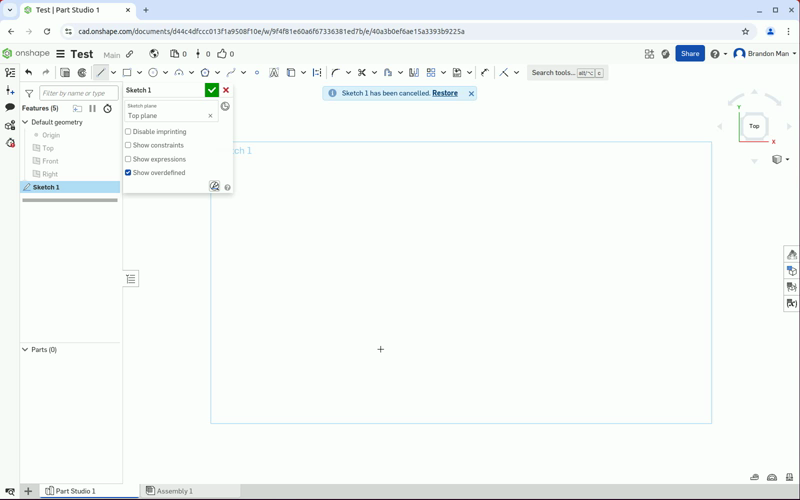
click(380, 348)
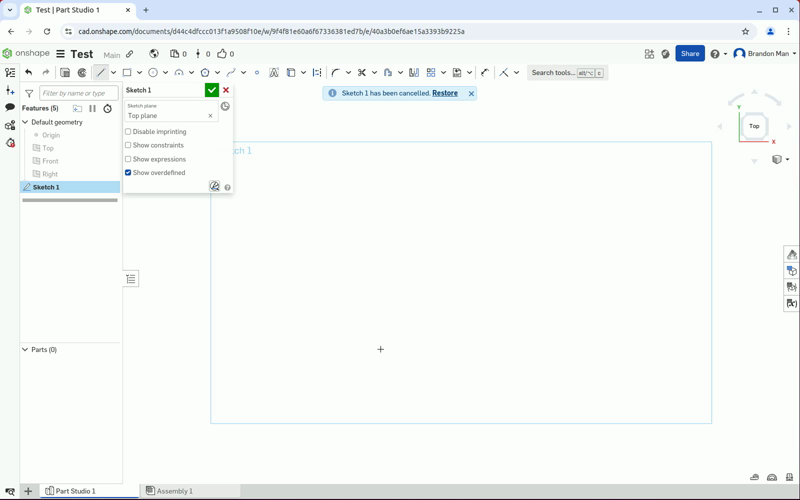
key_up(shift)
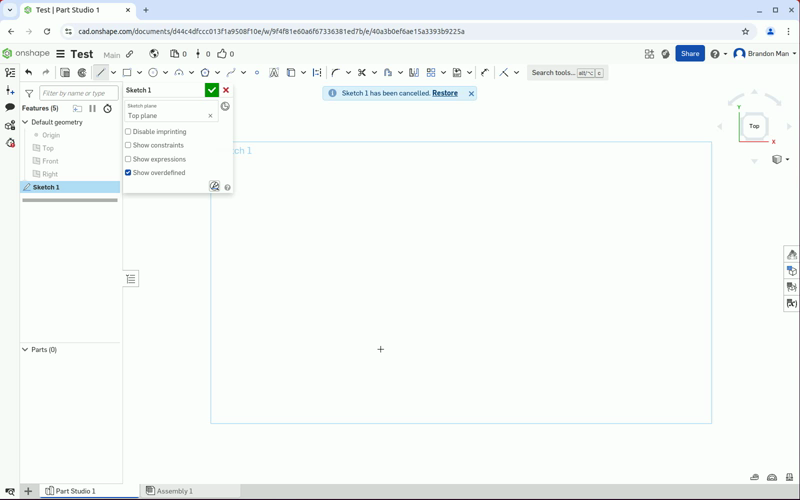
key_down(shift)
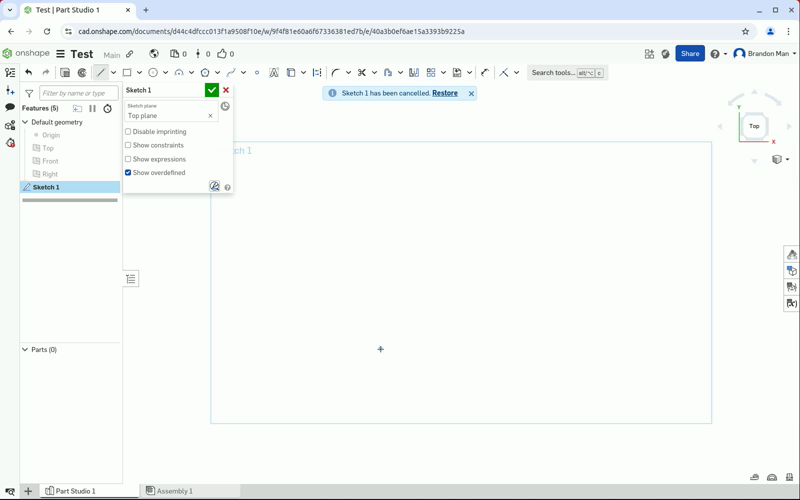
mouse_move(410, 348)
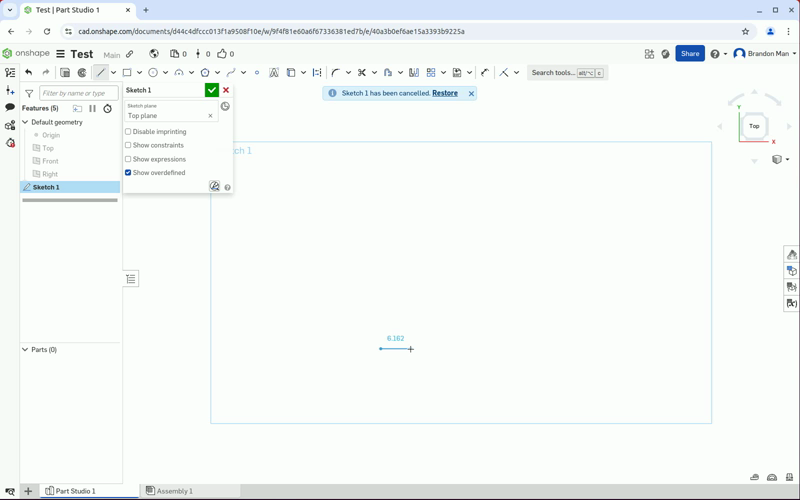
mouse_move(408, 395)
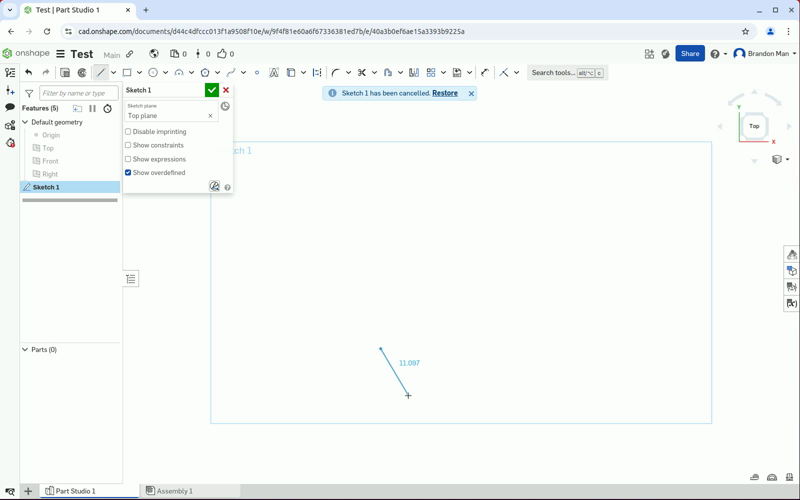
click(408, 395)
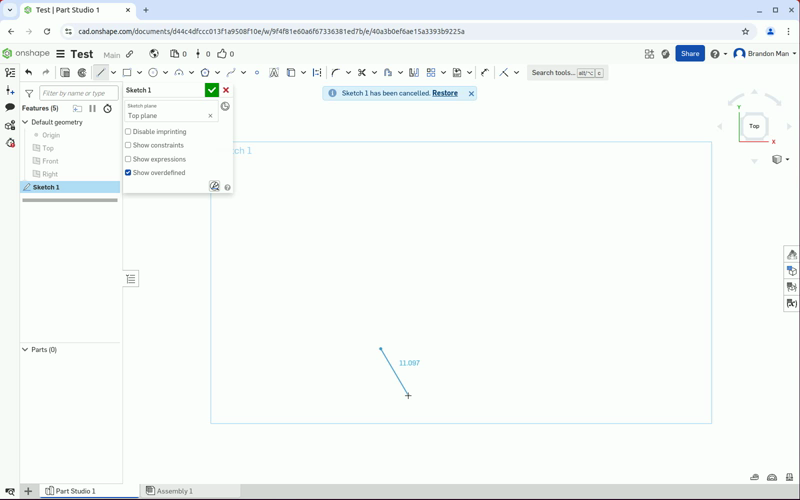
key_up(shift)
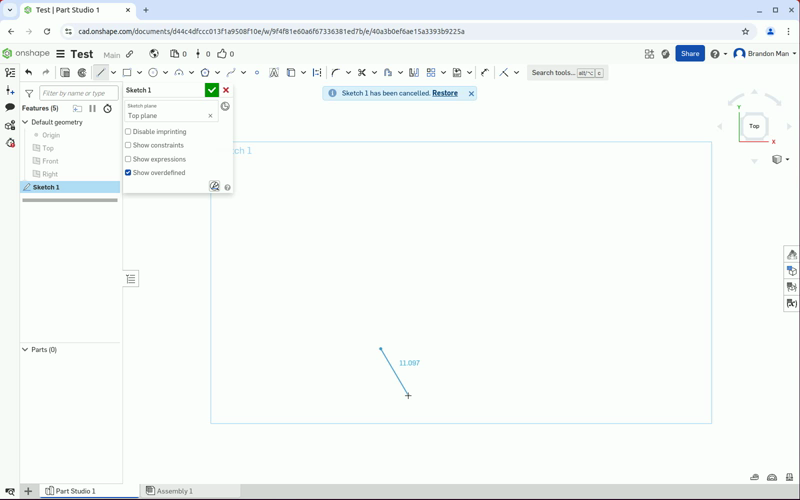
key_down(shift)
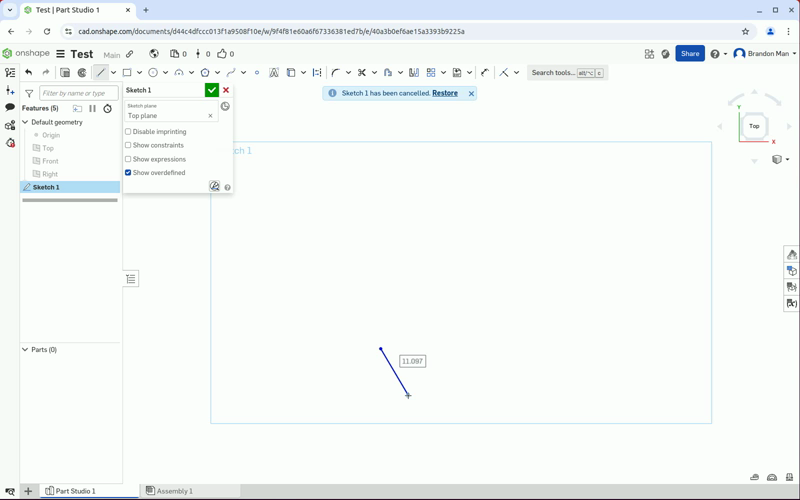
mouse_move(438, 395)
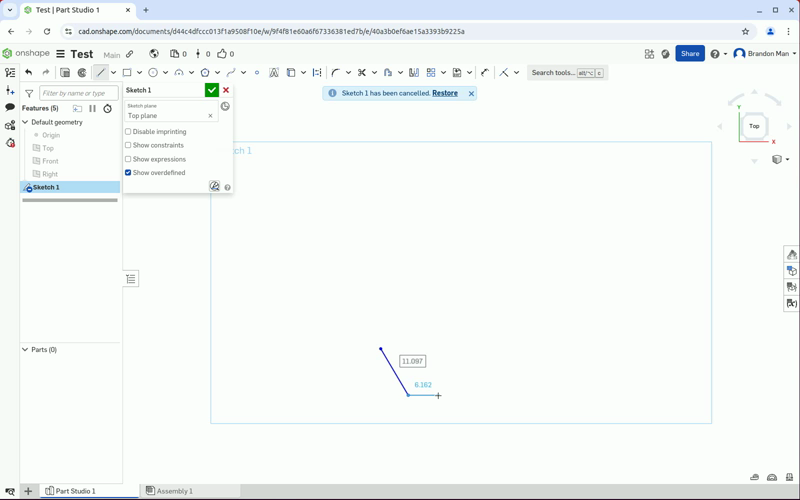
mouse_move(461, 395)
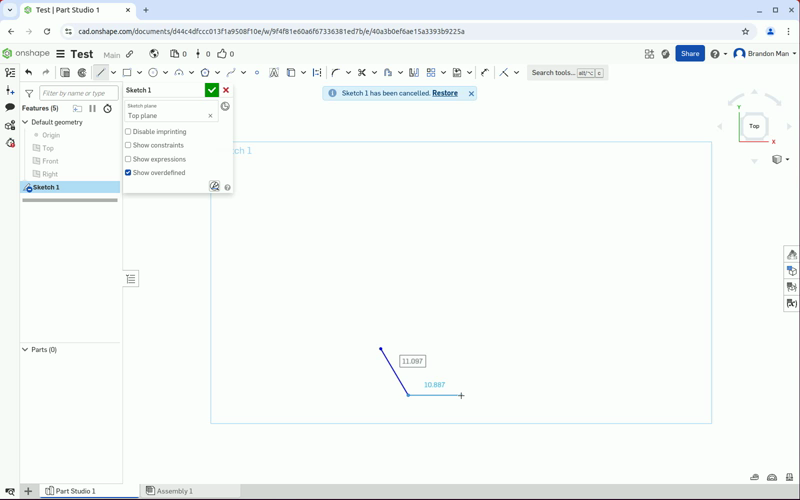
click(461, 395)
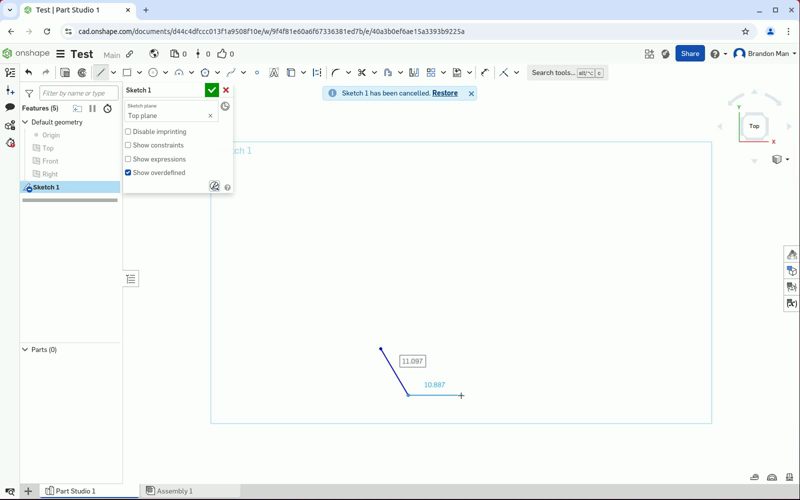
key_up(shift)
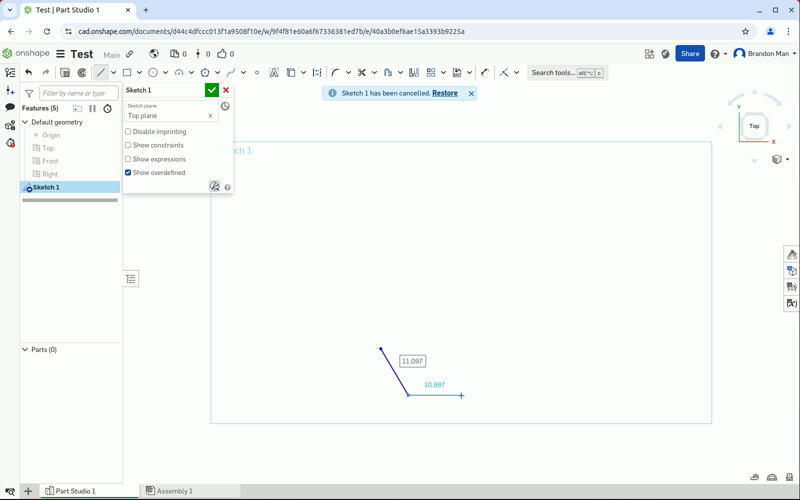
key_down(shift)
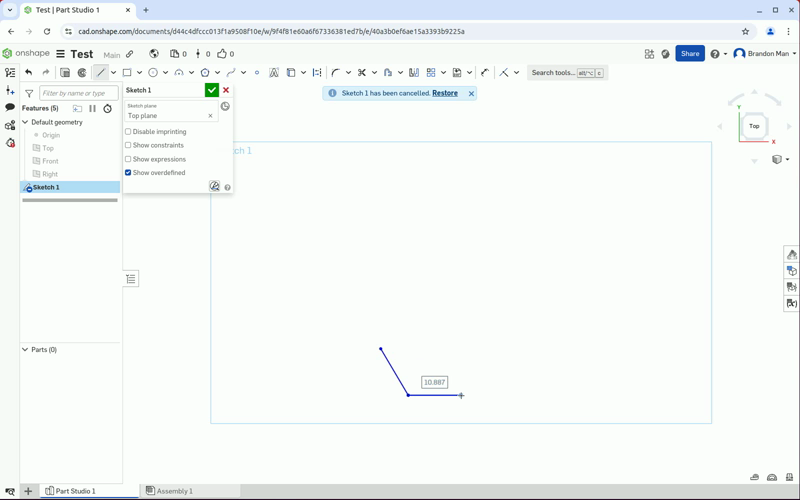
mouse_move(491, 395)
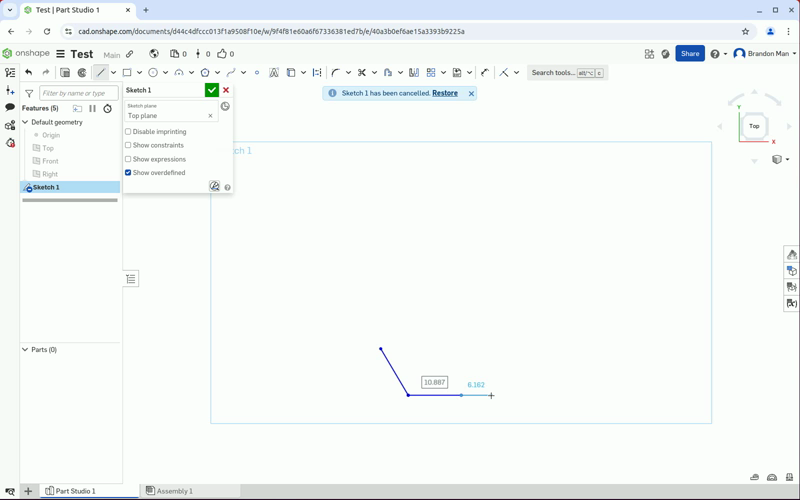
mouse_move(461, 354)
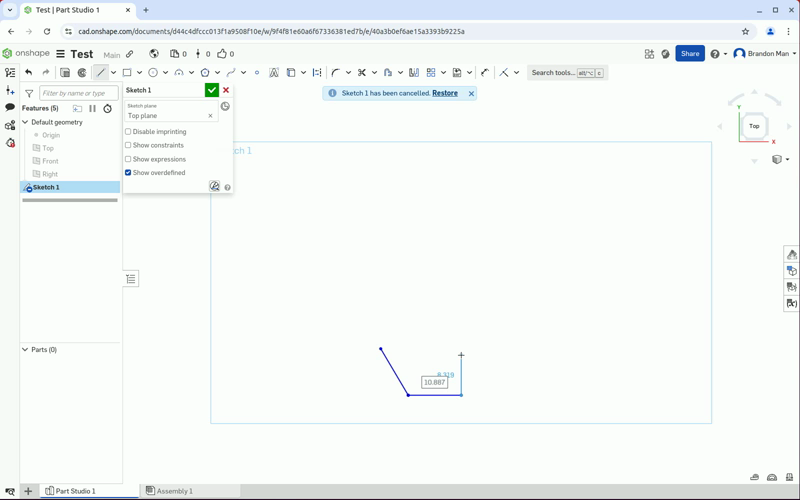
click(461, 354)
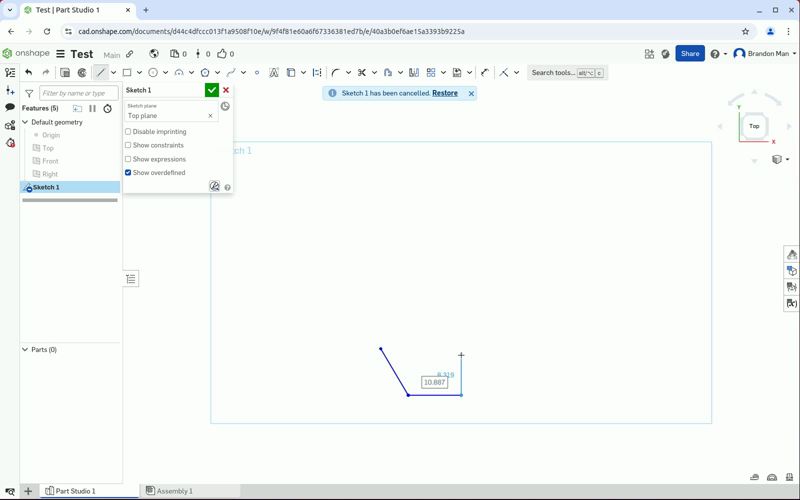
key_up(shift)
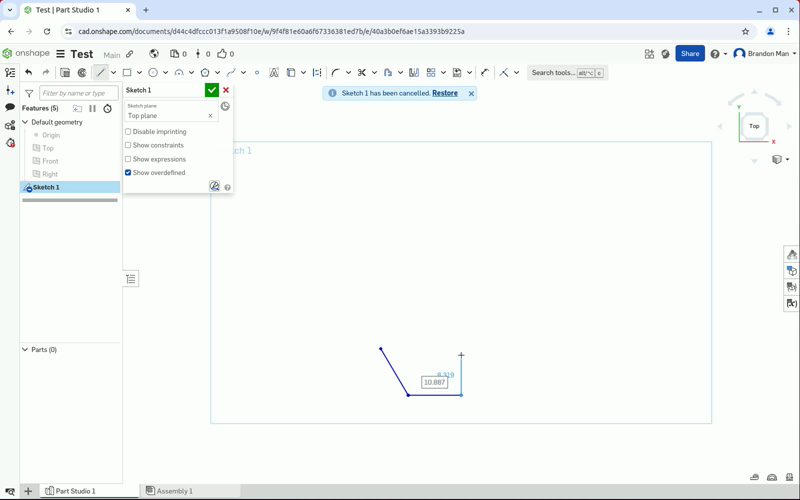
key(esc)
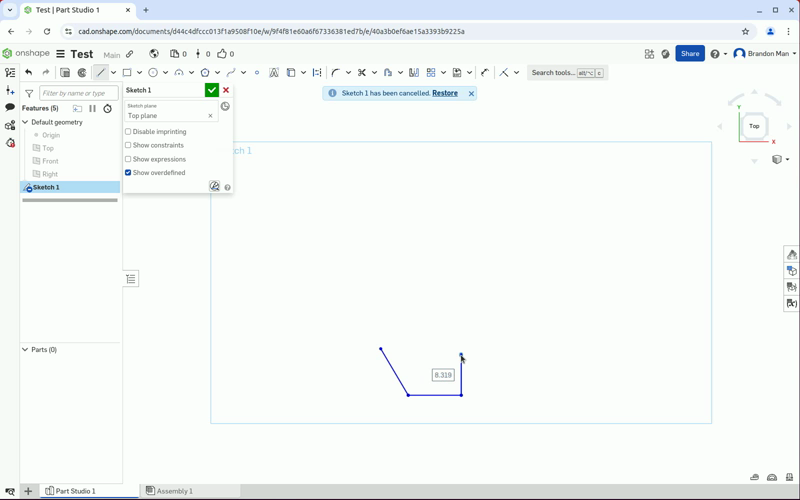
key(a)
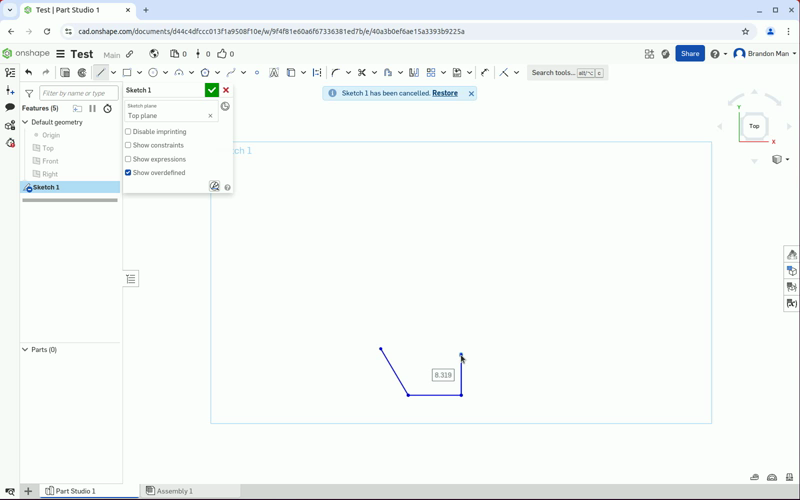
mouse_move(461, 354)
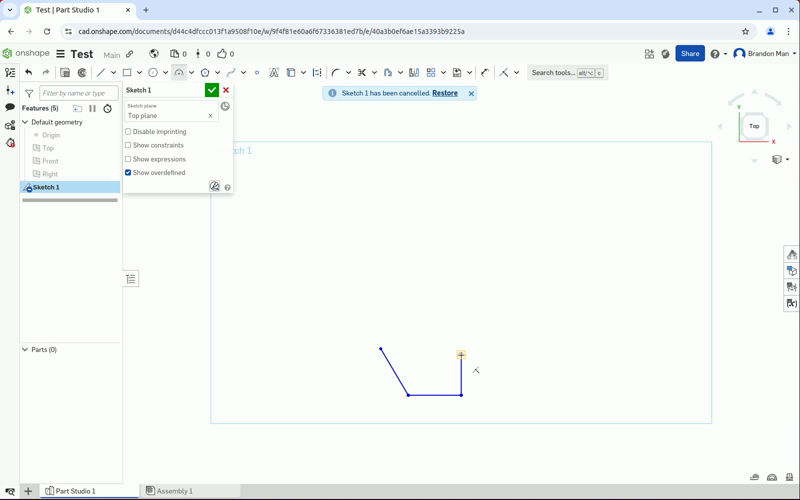
click(461, 354)
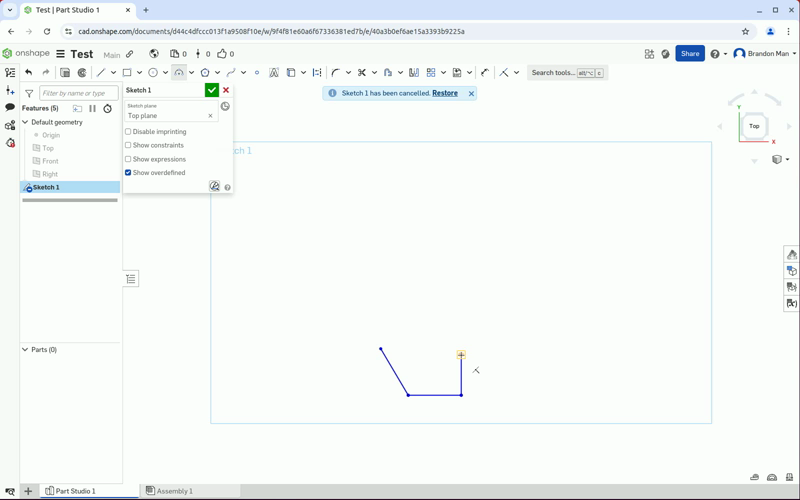
key_down(shift)
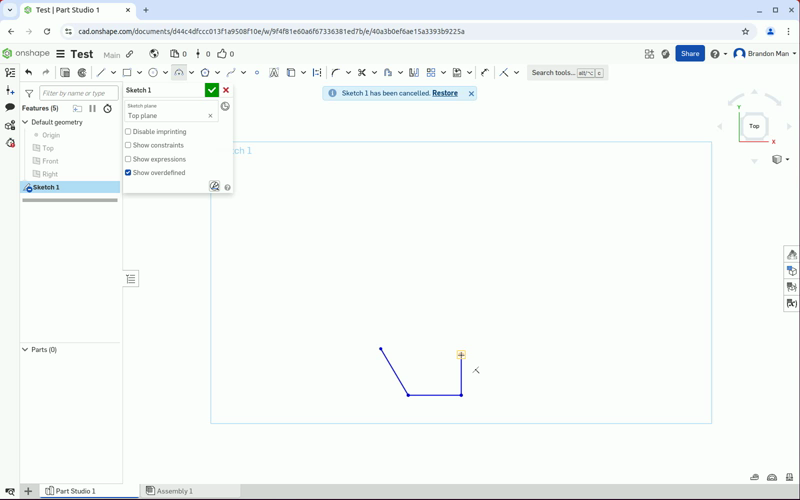
mouse_move(461, 249)
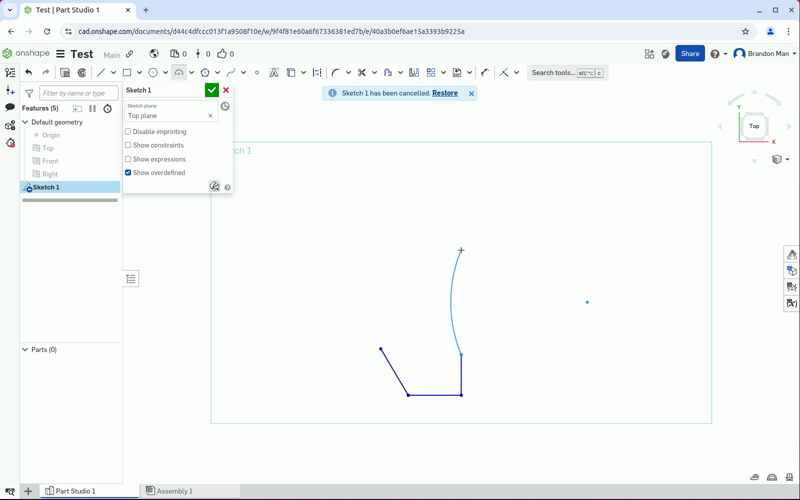
click(461, 249)
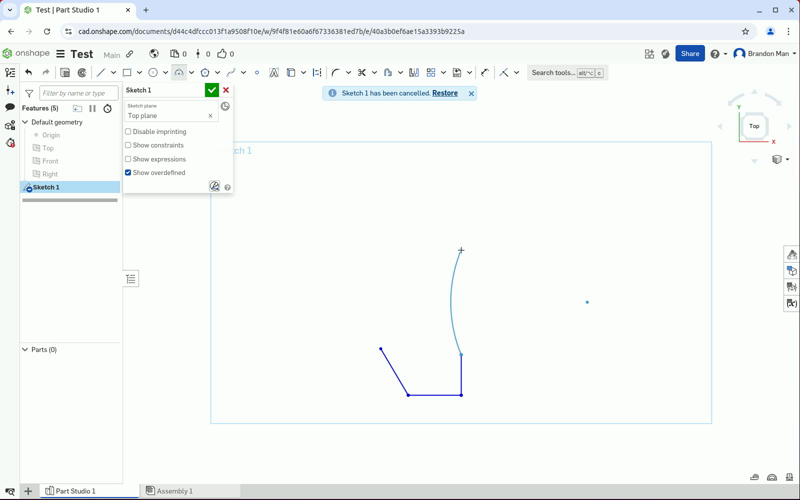
mouse_move(408, 302)
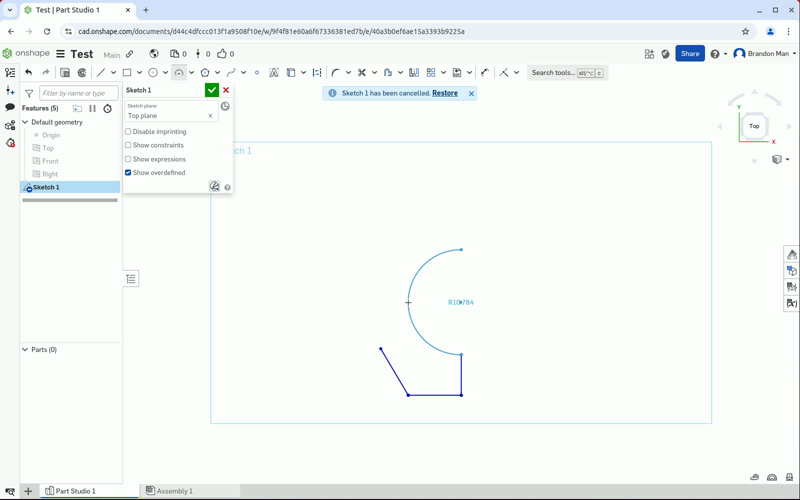
click(408, 302)
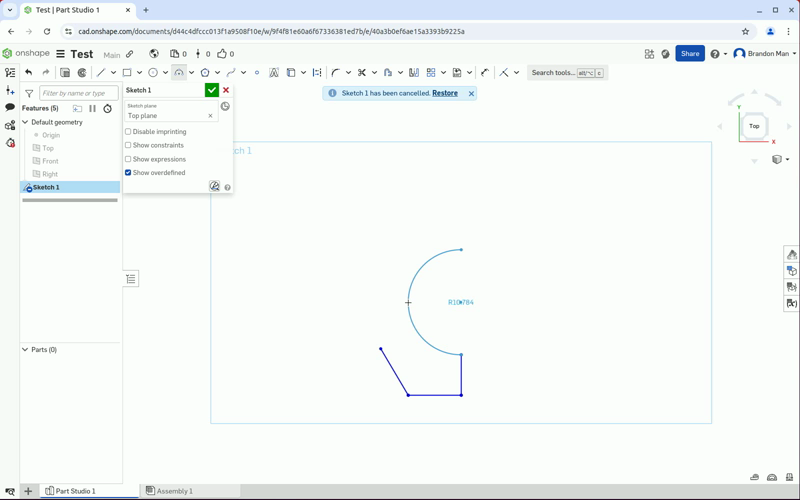
key_up(shift)
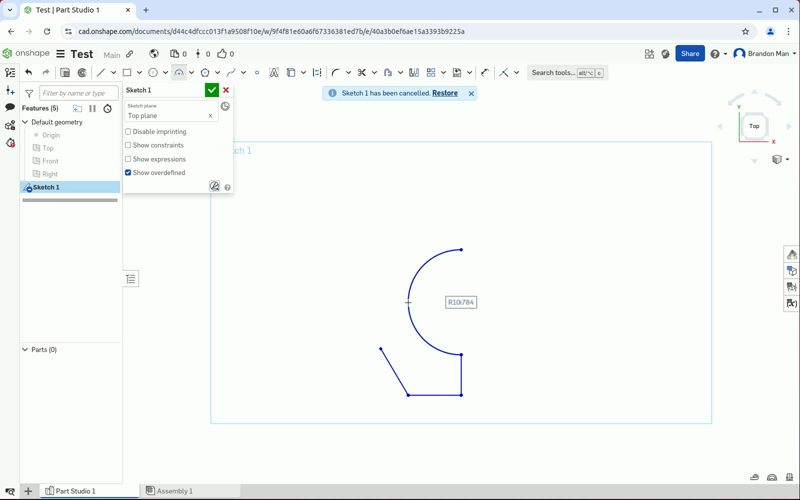
key(esc)
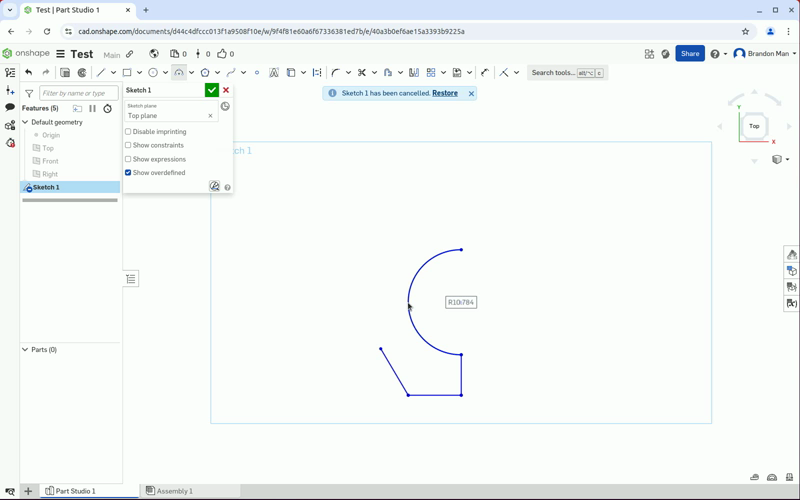
key(l)
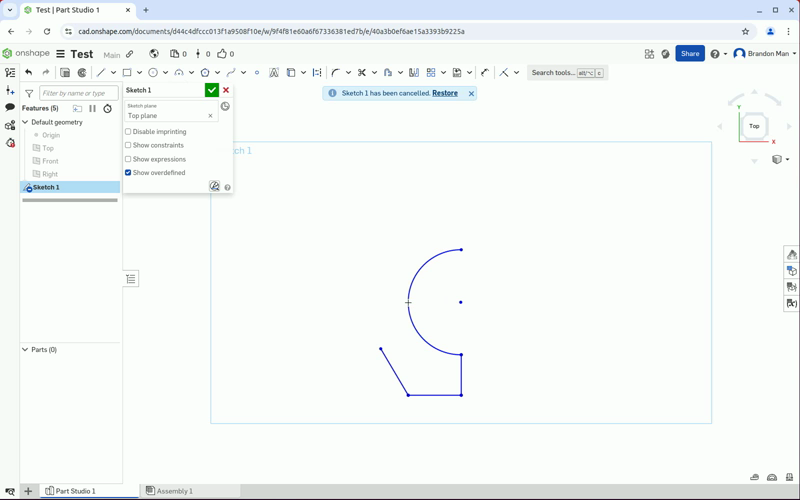
mouse_move(461, 249)
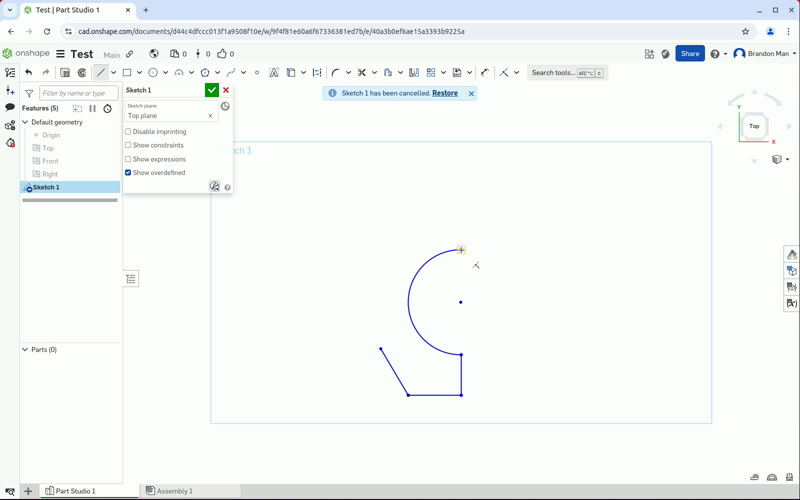
click(461, 249)
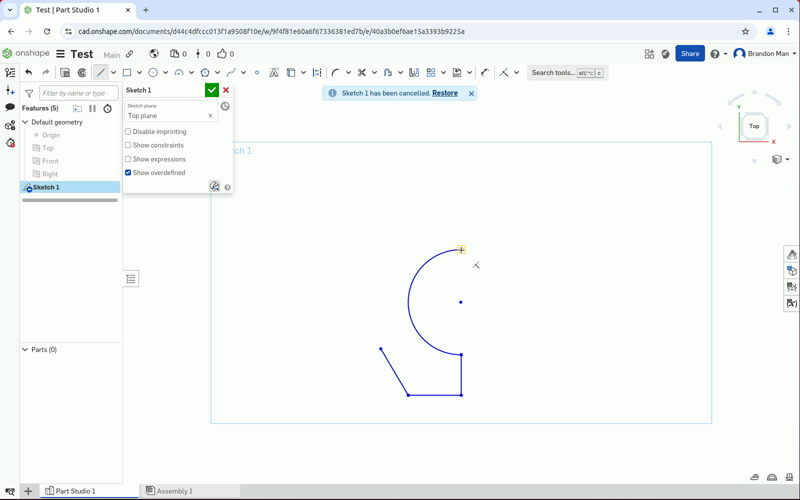
key_down(shift)
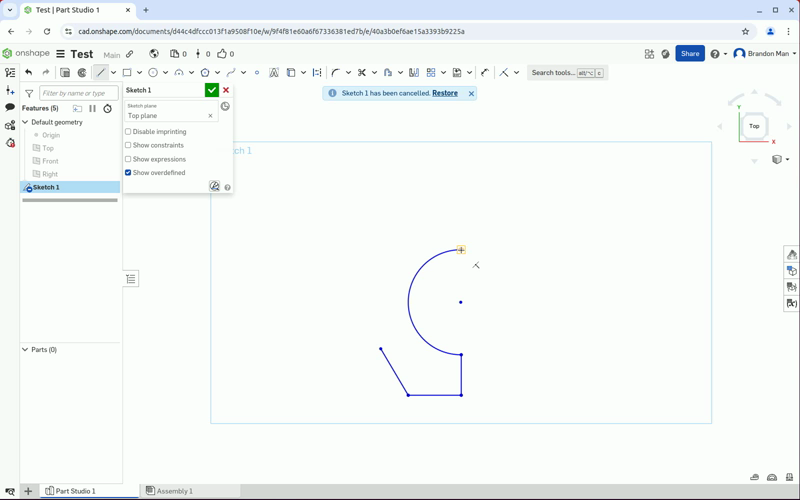
mouse_move(491, 249)
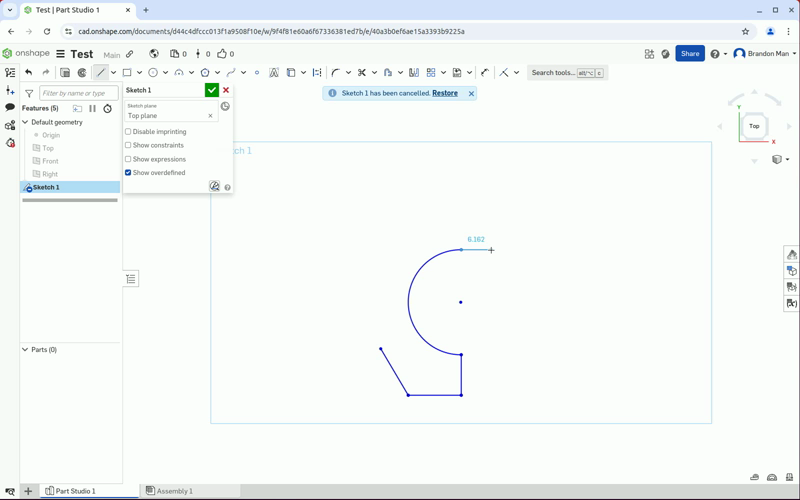
mouse_move(461, 196)
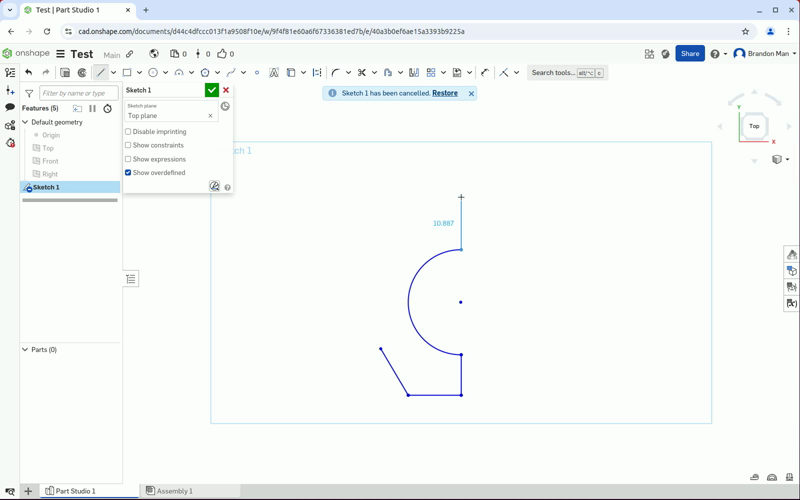
click(461, 196)
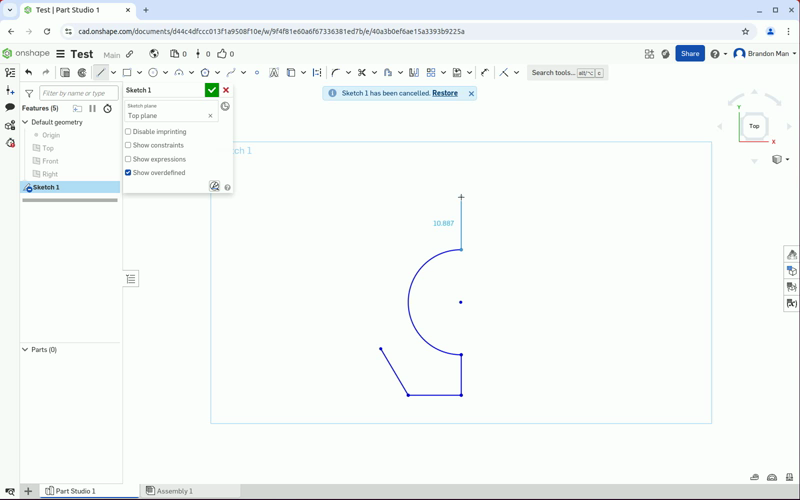
key_up(shift)
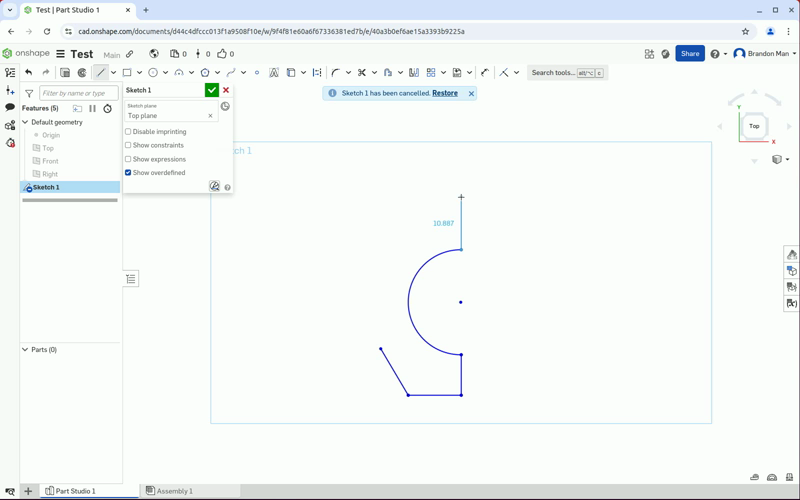
key_down(shift)
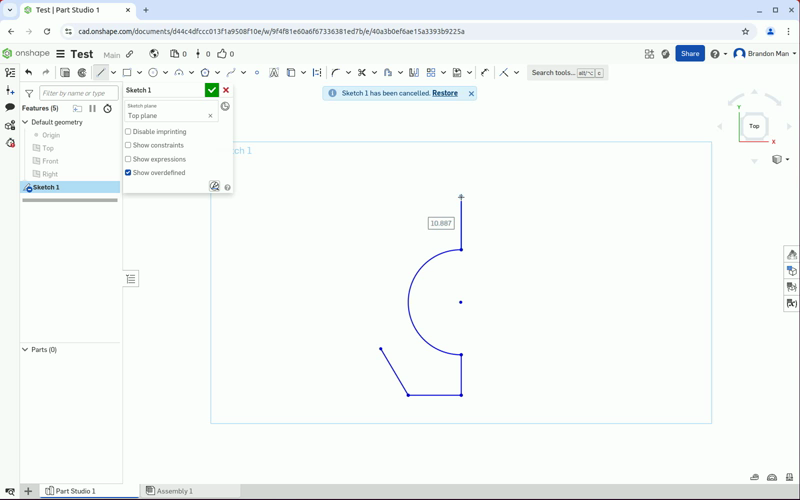
mouse_move(380, 196)
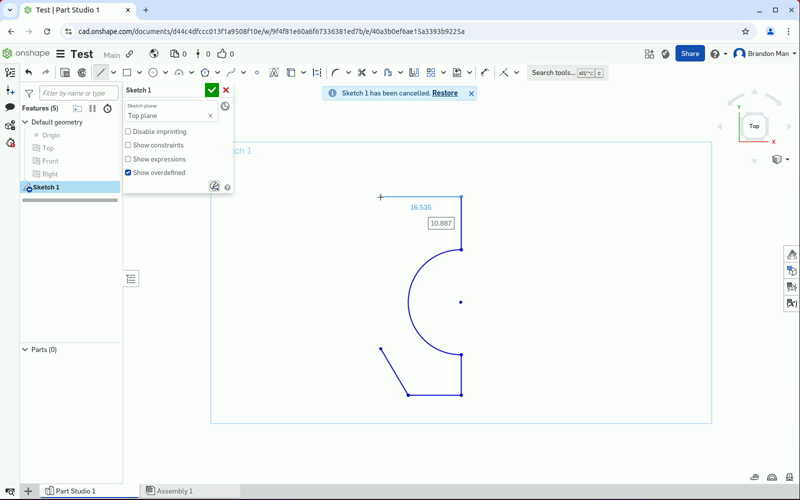
click(380, 196)
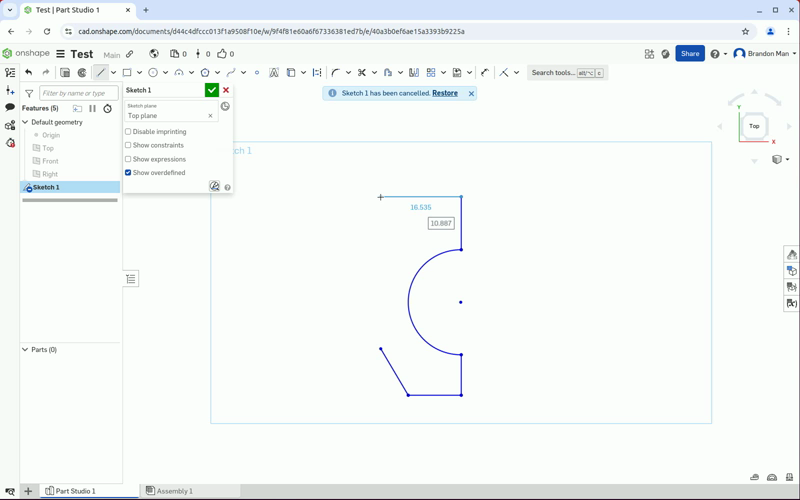
key_up(shift)
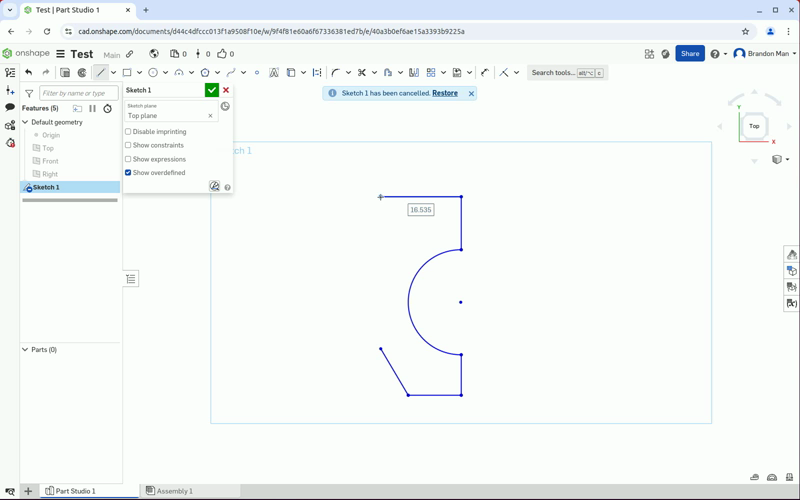
key_down(shift)
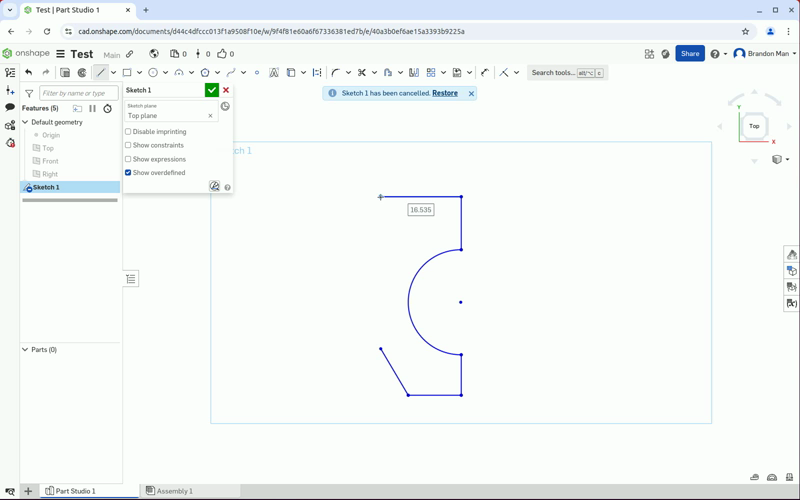
mouse_move(380, 302)
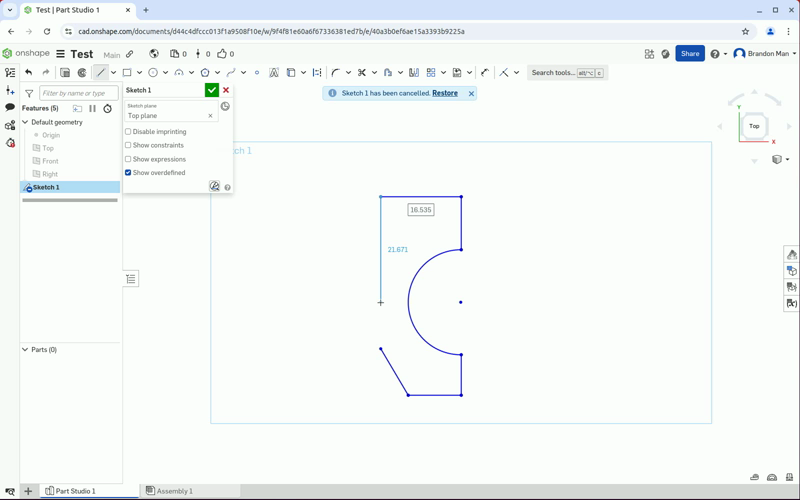
click(380, 302)
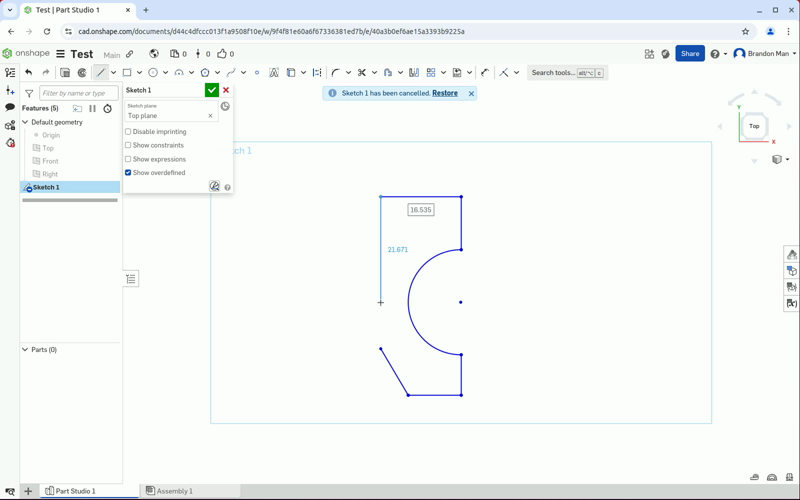
key_up(shift)
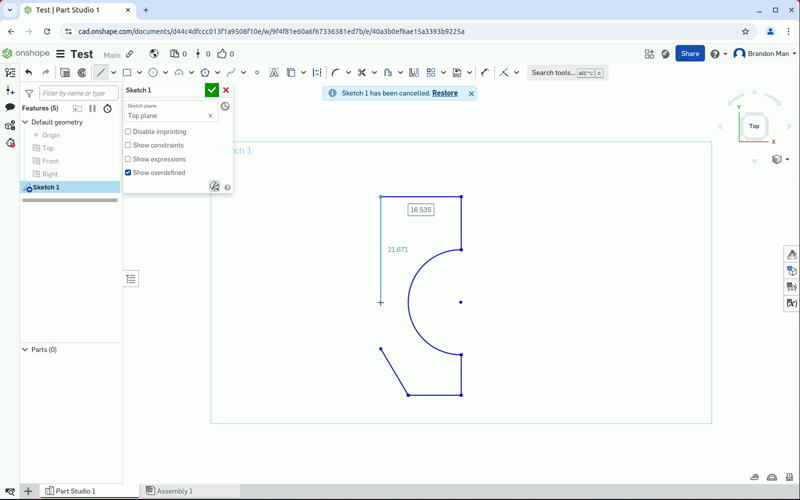
mouse_move(410, 302)
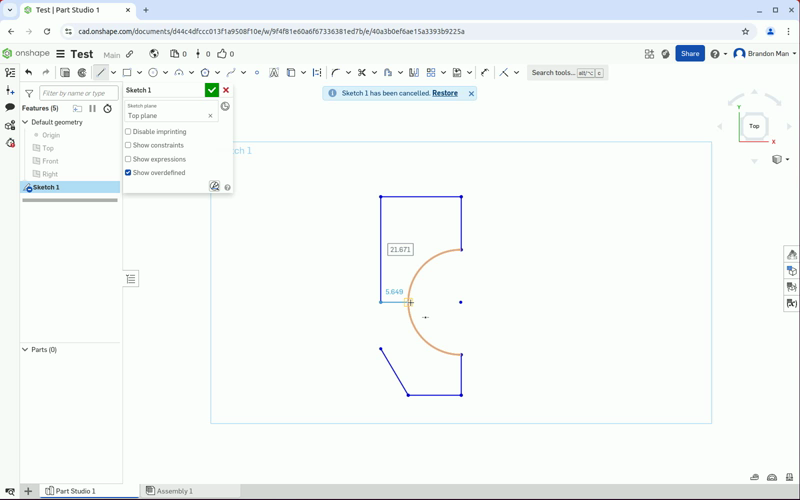
key_down(shift)
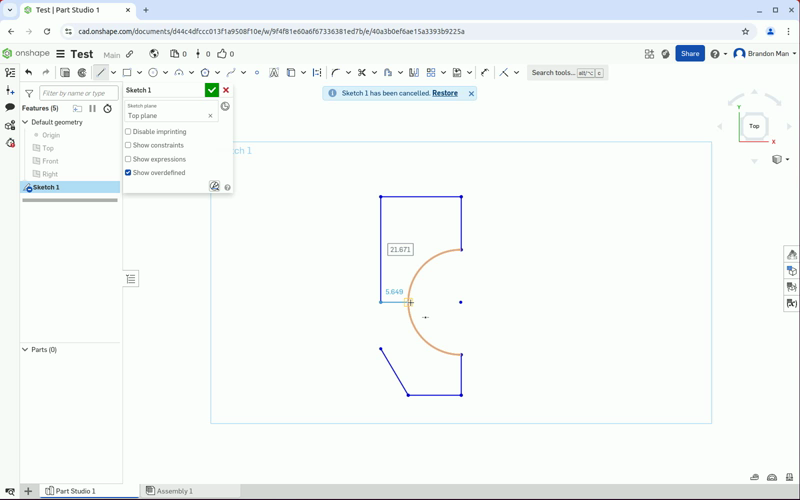
mouse_move(380, 348)
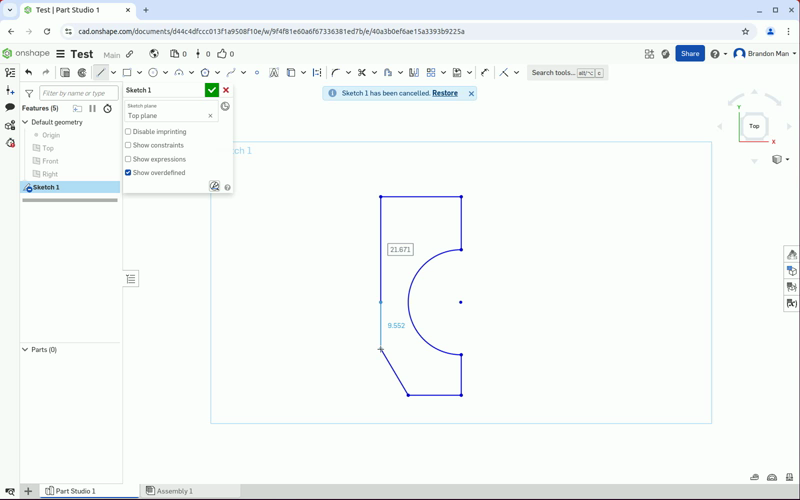
key_up(shift)
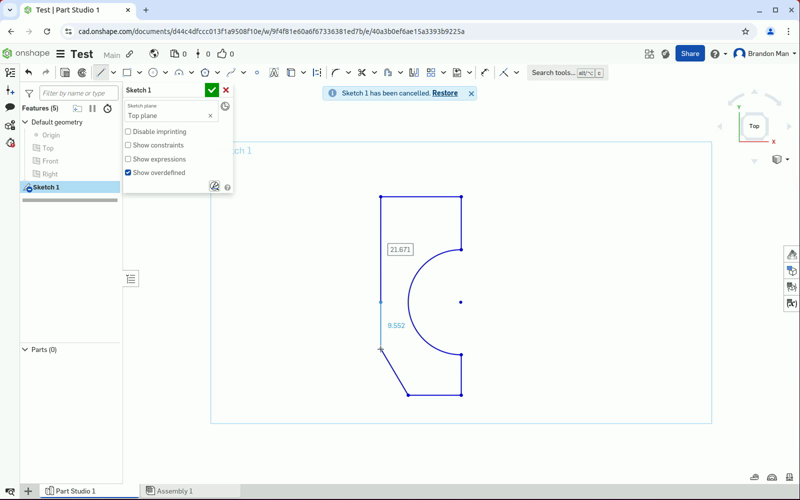
click(380, 348)
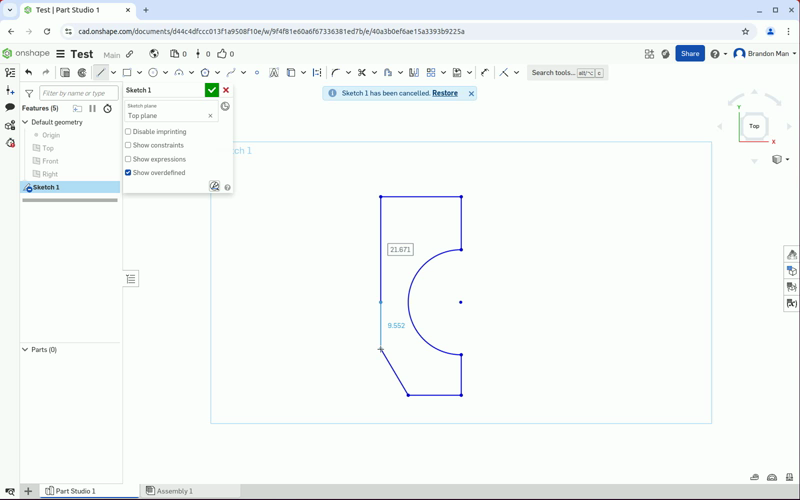
key(esc)
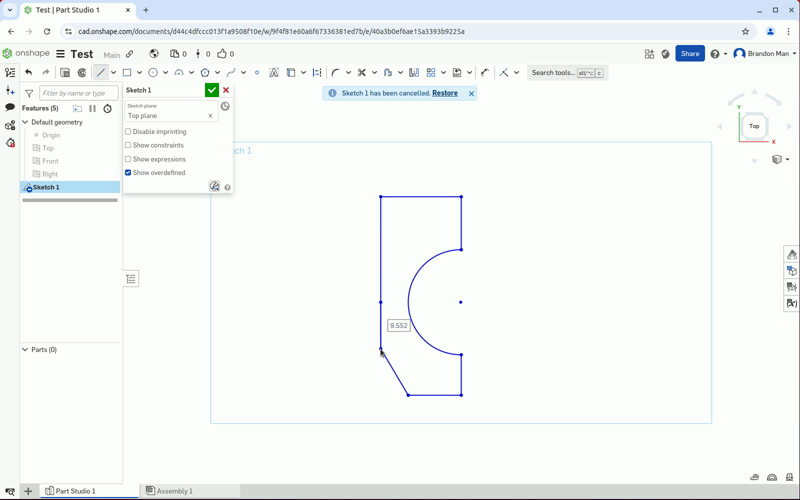
mouse_move(416, 251)
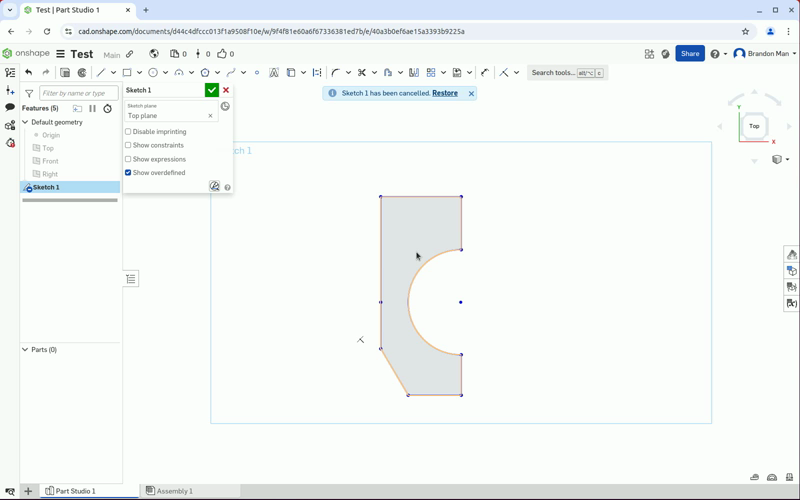
scroll(6)
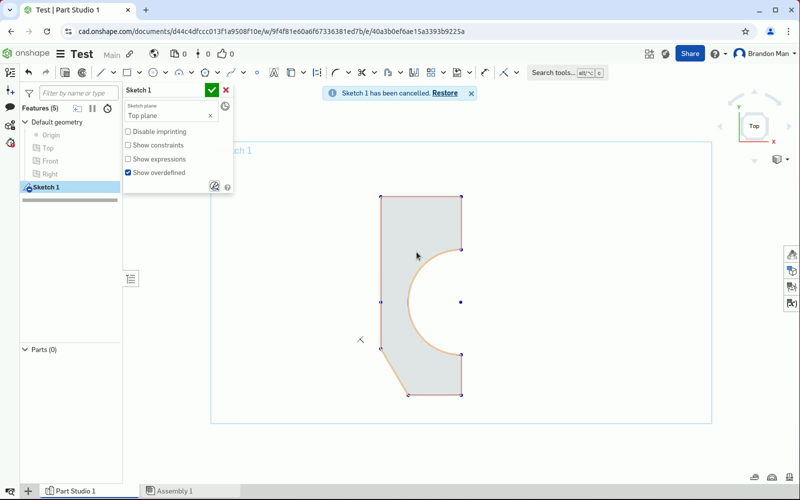
scroll(6)
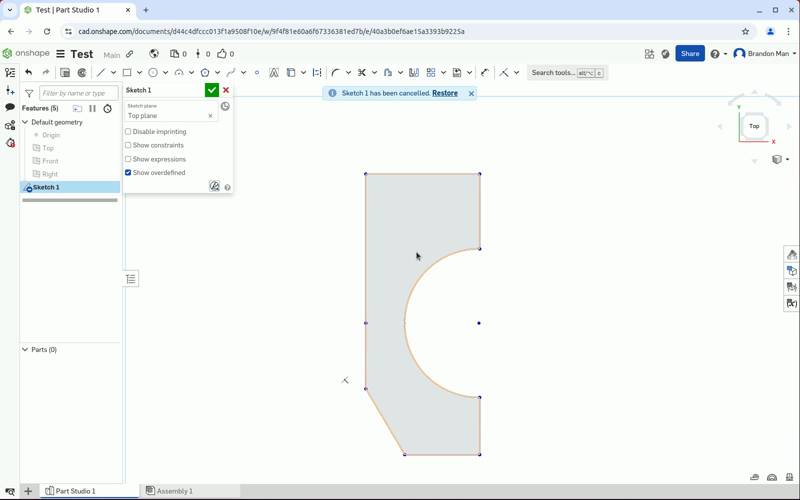
scroll(6)
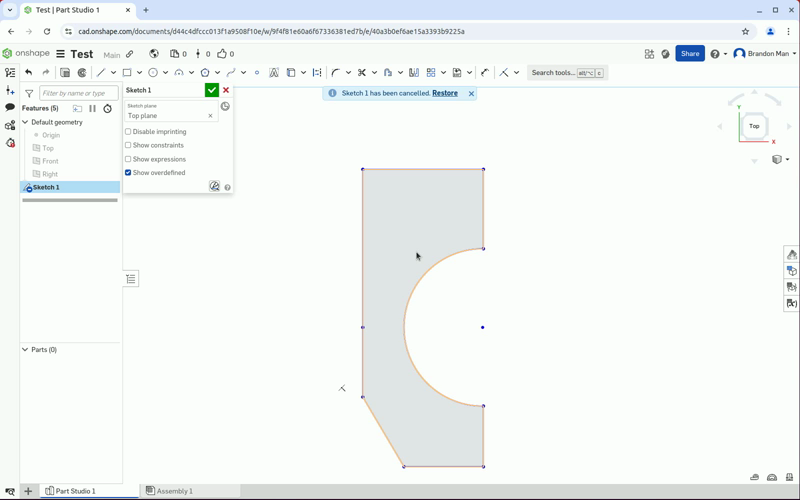
scroll(6)
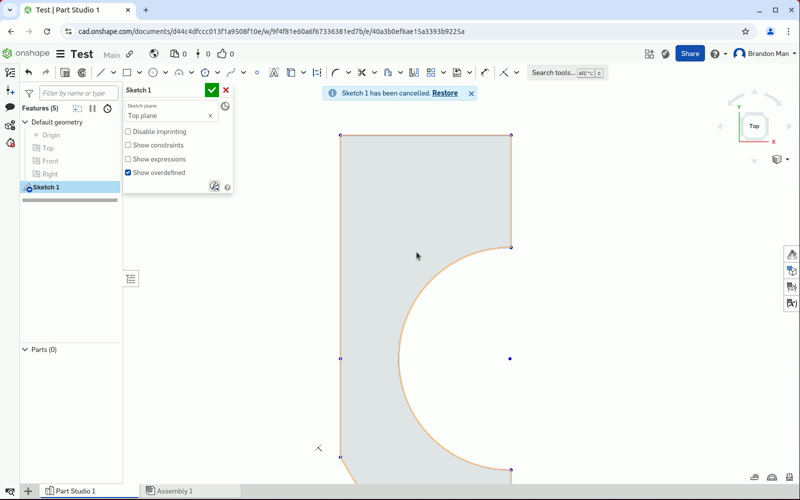
scroll(6)
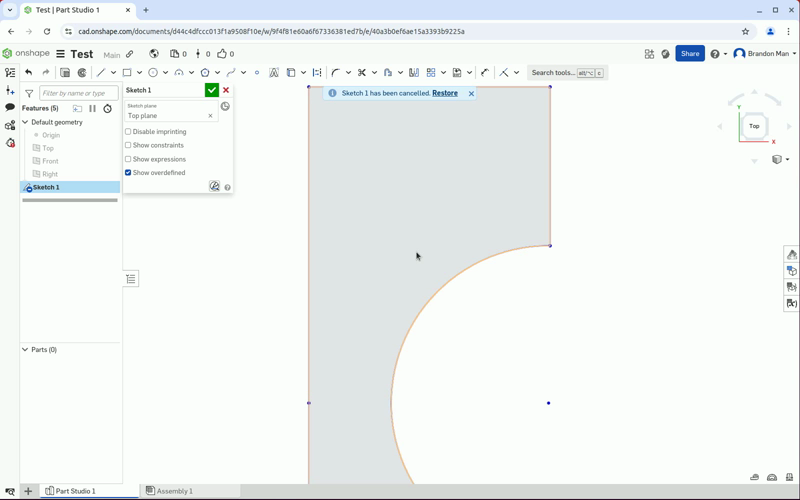
scroll(6)
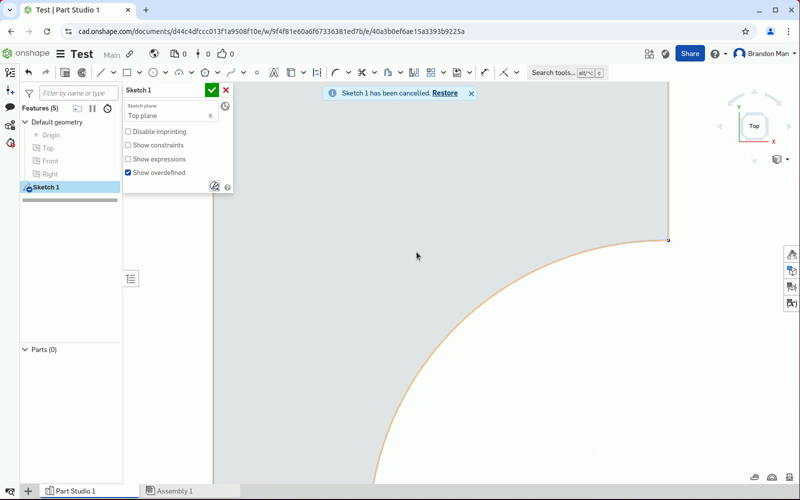
scroll(6)
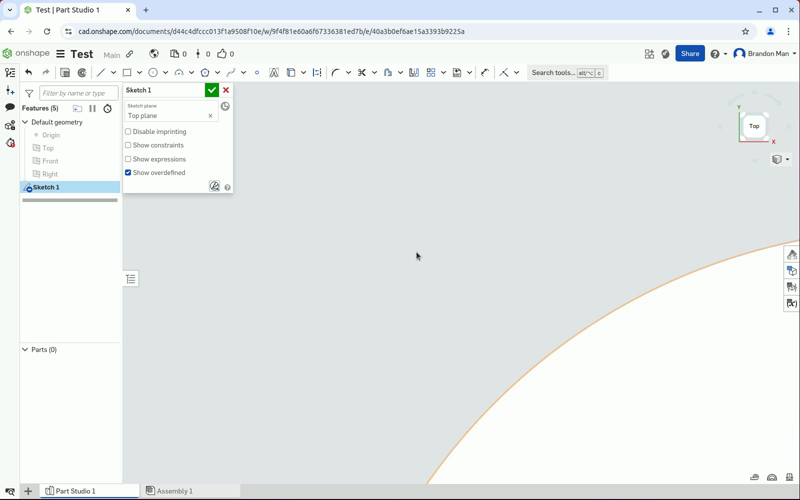
click(416, 251)
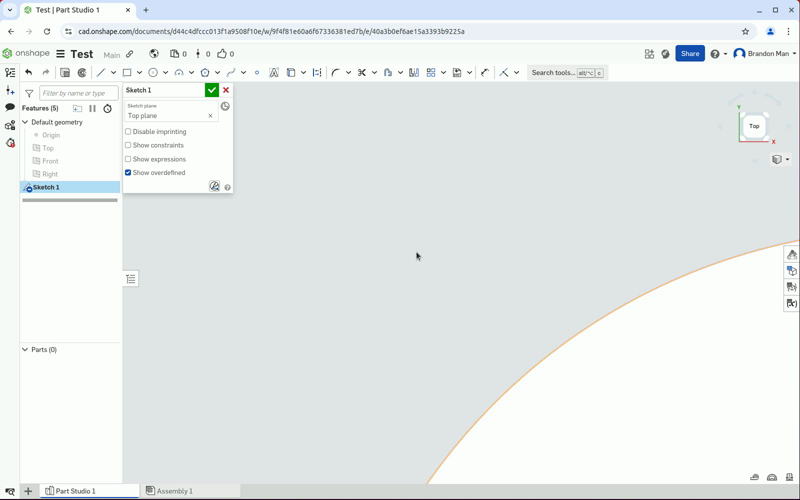
scroll(-6)
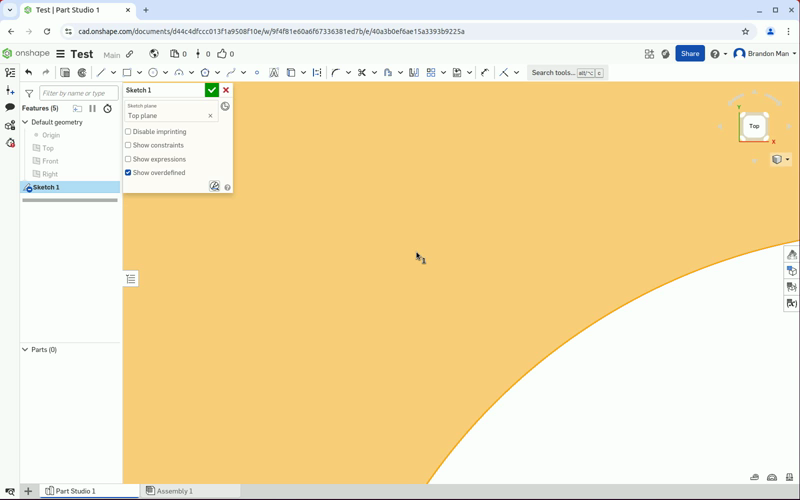
scroll(-6)
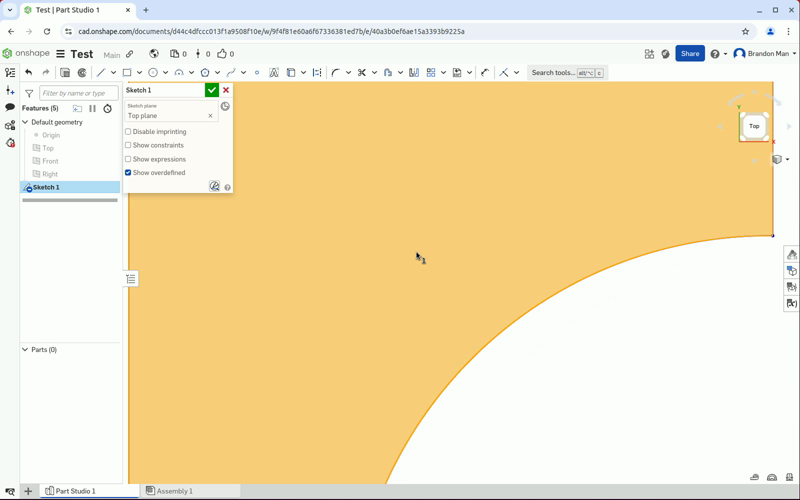
scroll(-6)
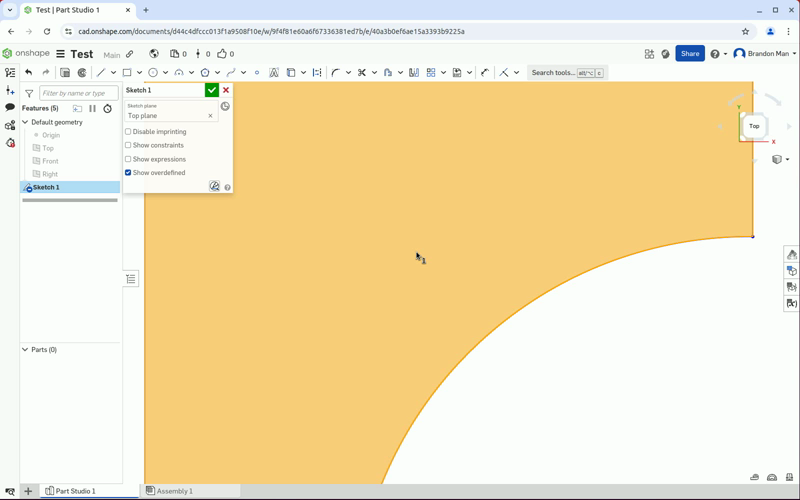
scroll(-6)
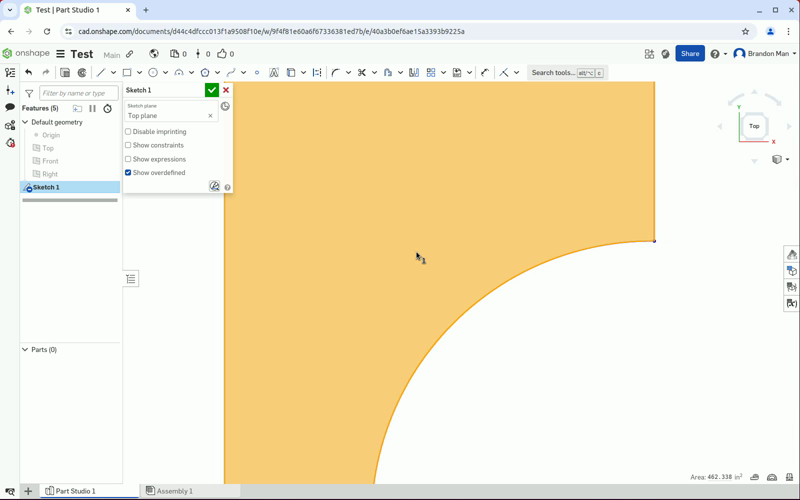
scroll(-6)
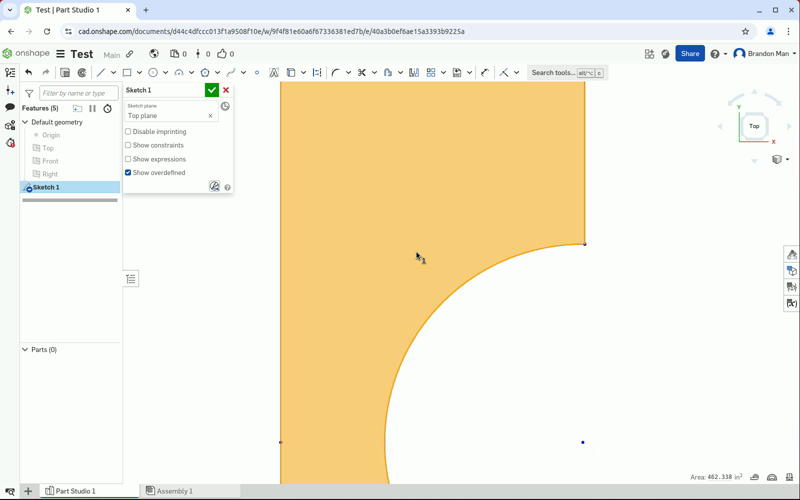
scroll(-6)
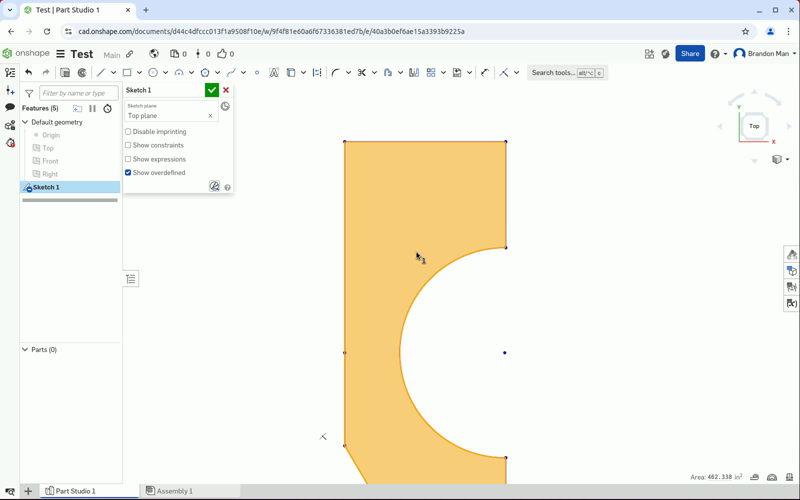
scroll(-6)
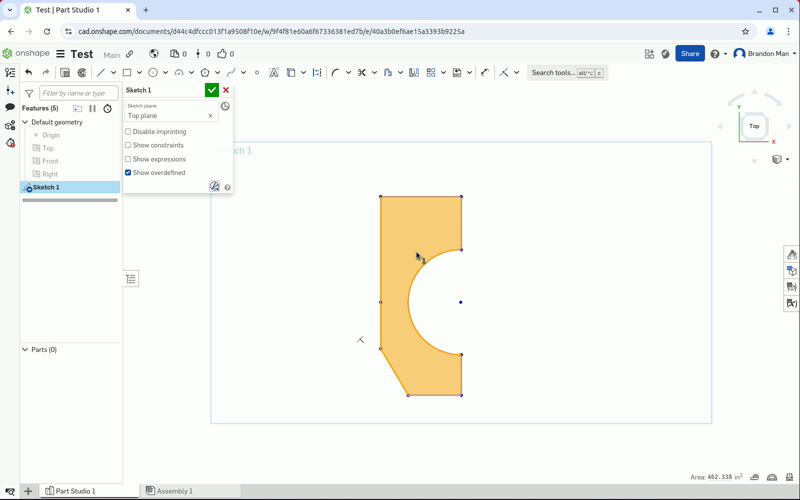
mouse_move(73, 352)
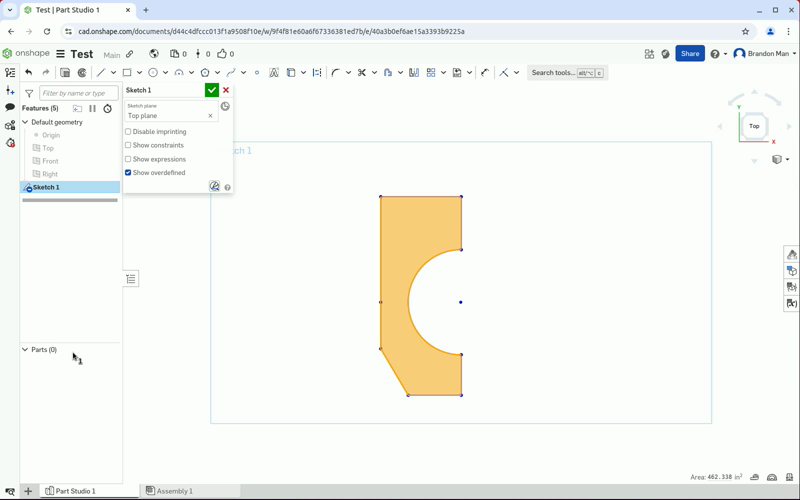
key(shift+y)
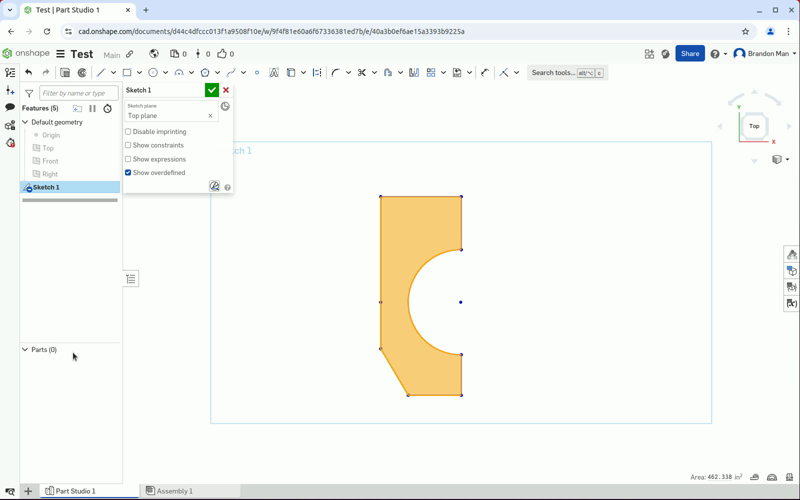
key(shift+e)
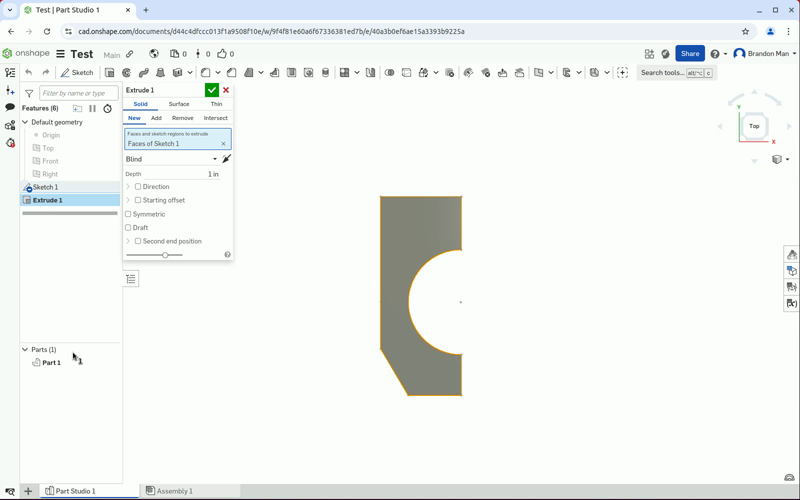
mouse_move(143, 106)
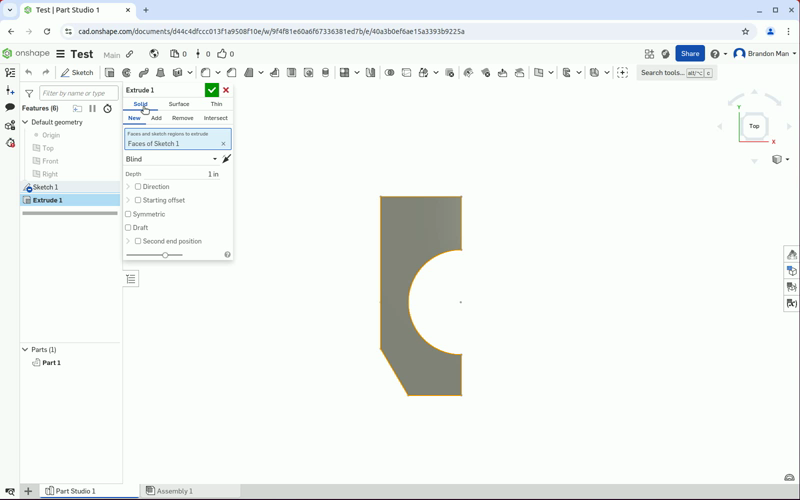
click(143, 106)
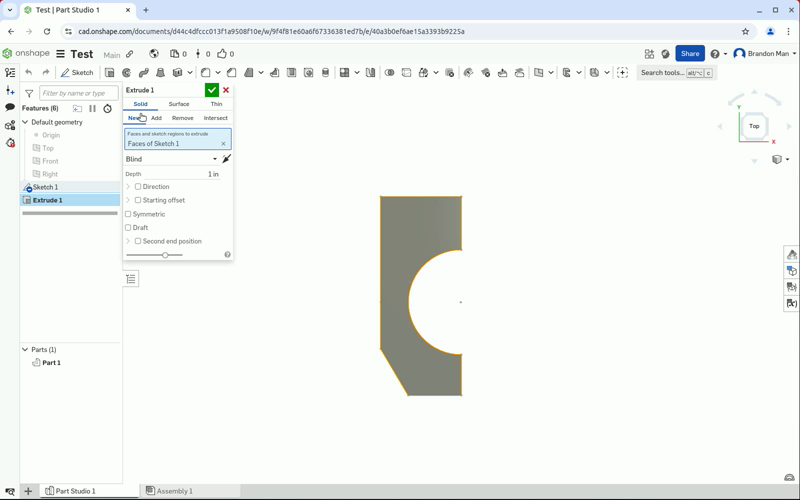
mouse_move(137, 120)
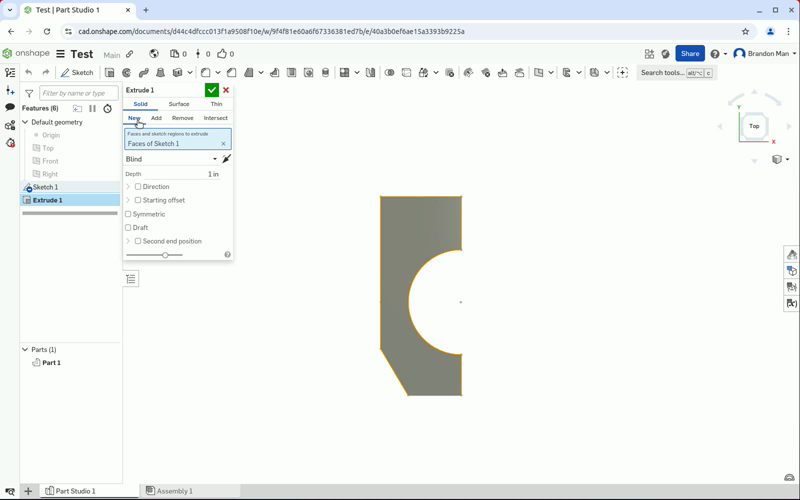
click(137, 120)
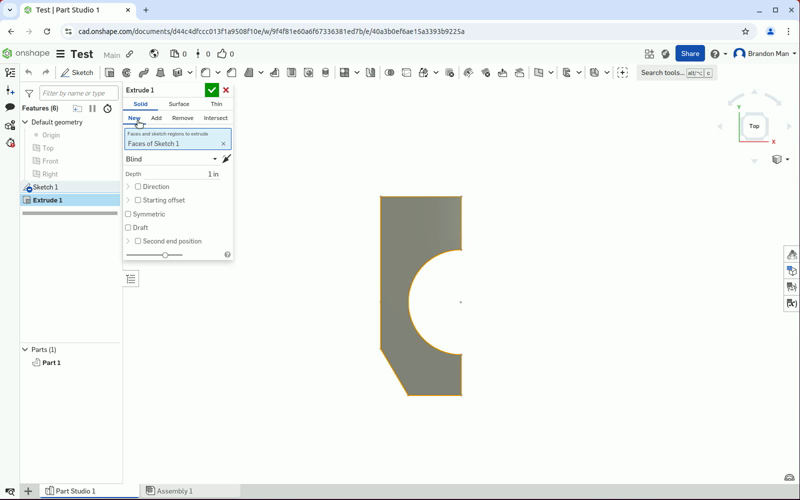
key(tab, 4)
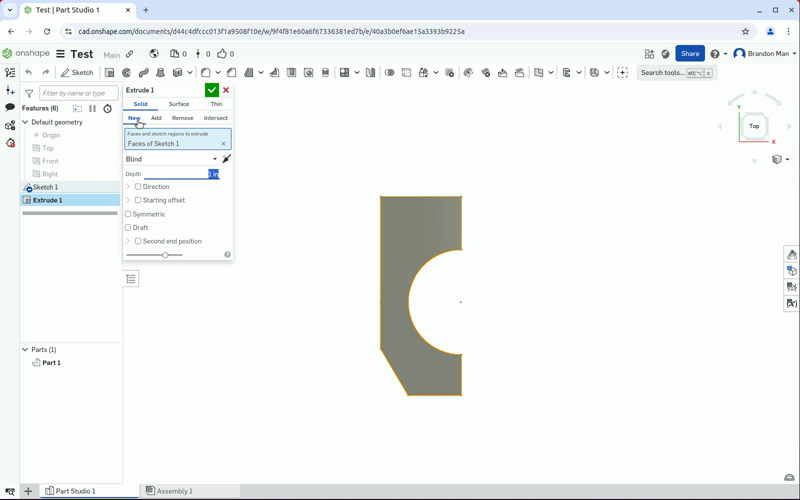
text(2.648)
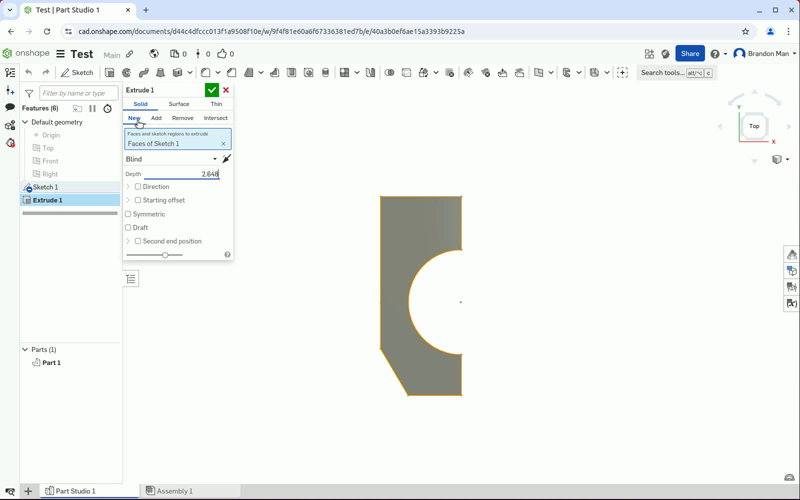
key(enter)
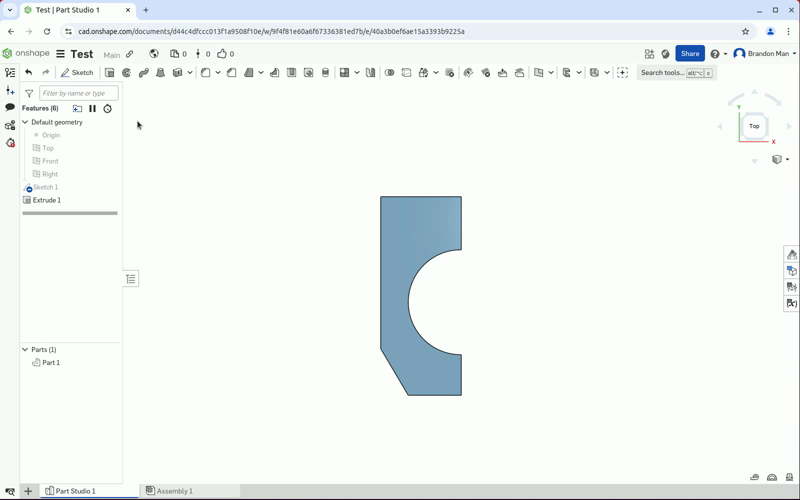
key(shift+h)
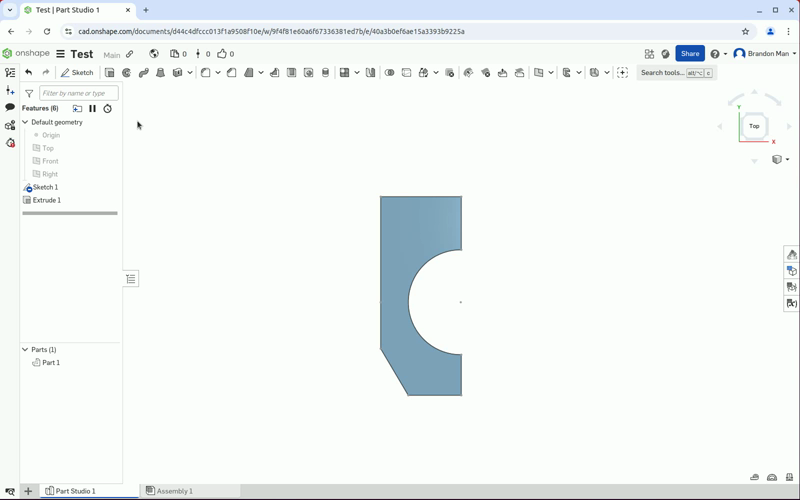
key(shift+h)
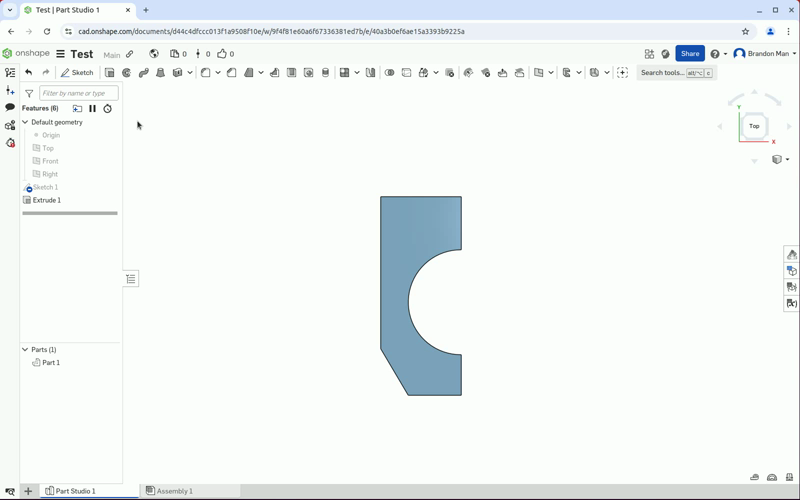
mouse_move(73, 189)
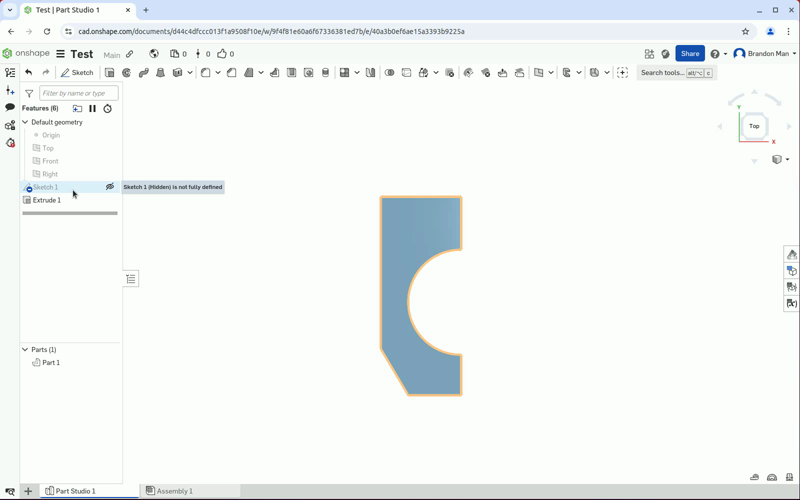
click(73, 189)
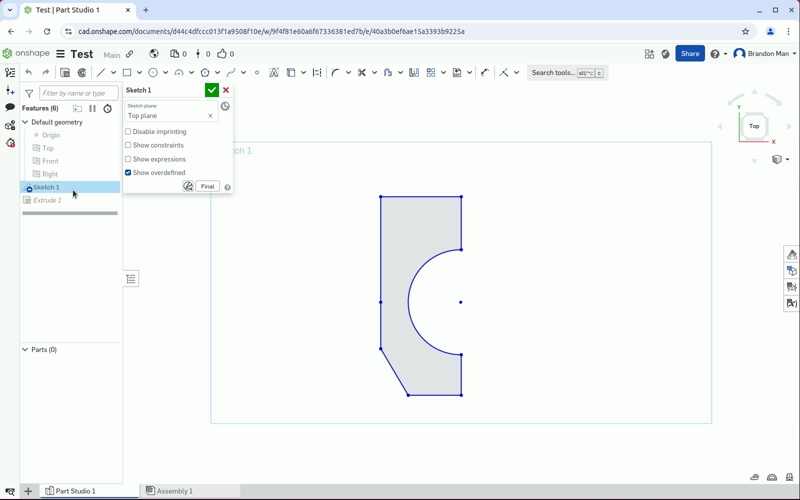
mouse_move(229, 92)
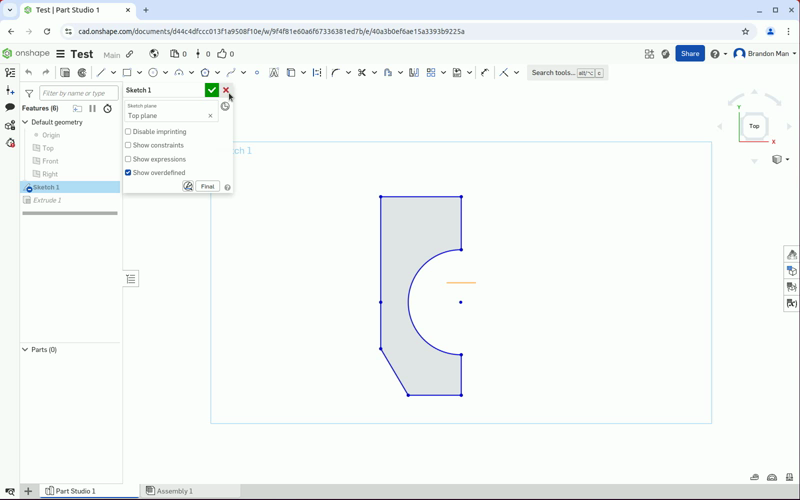
click(229, 92)
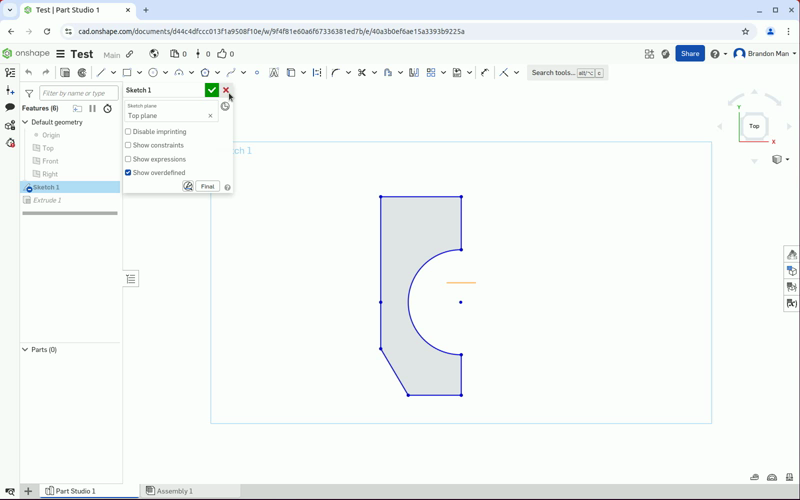
key(shift+s)
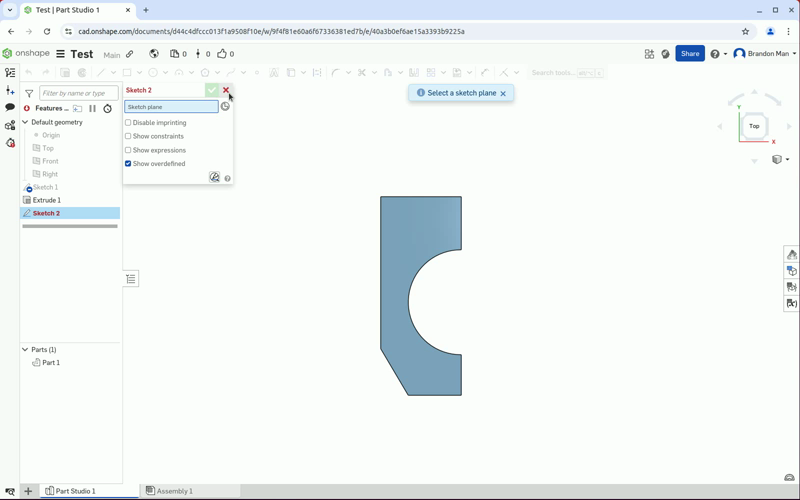
mouse_move(73, 150)
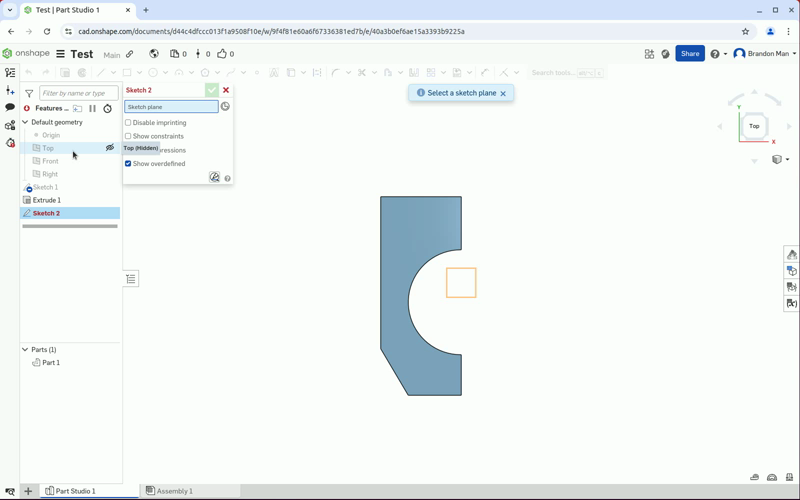
click(73, 150)
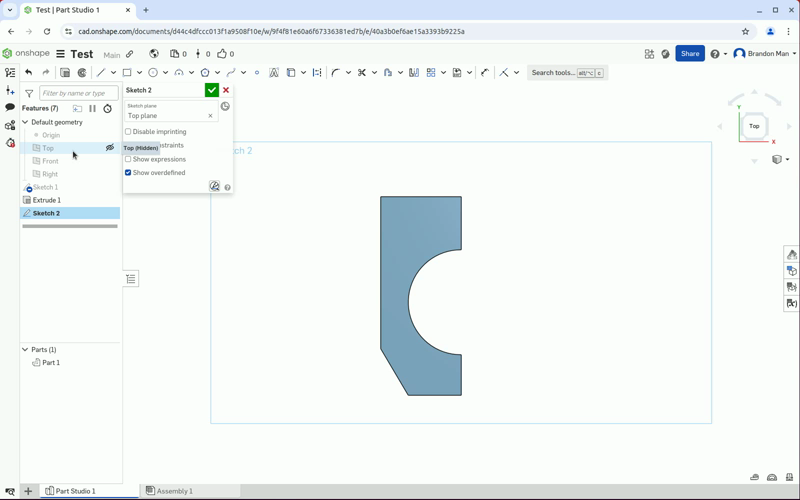
mouse_move(73, 352)
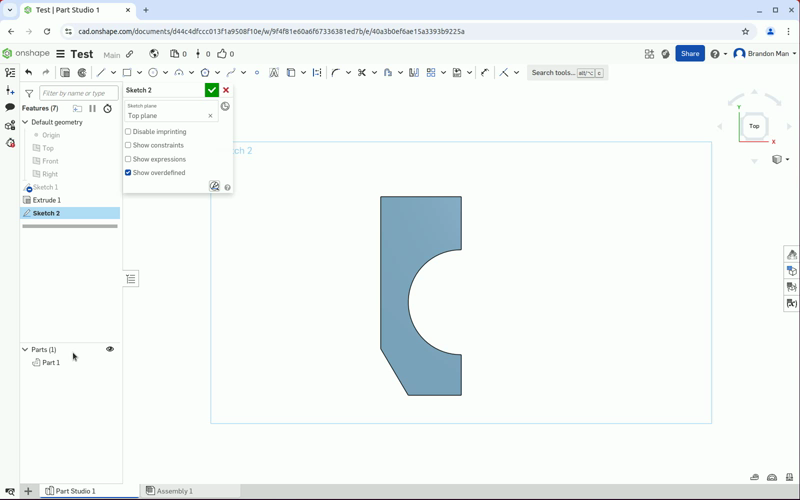
key(y)
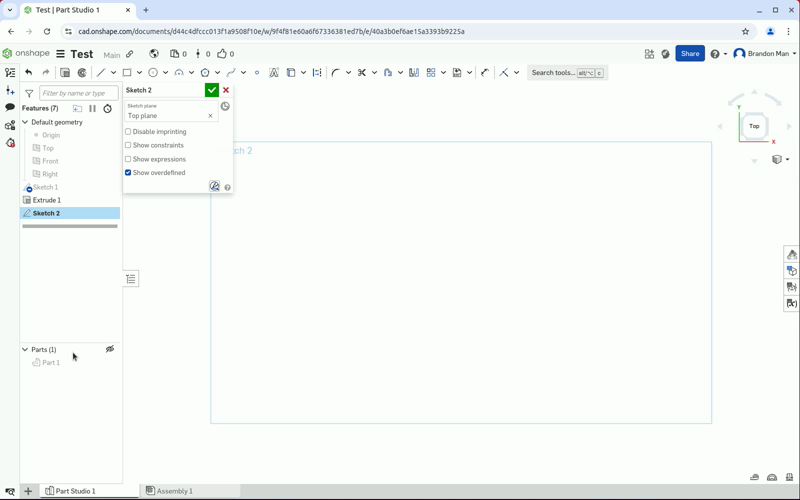
key(l)
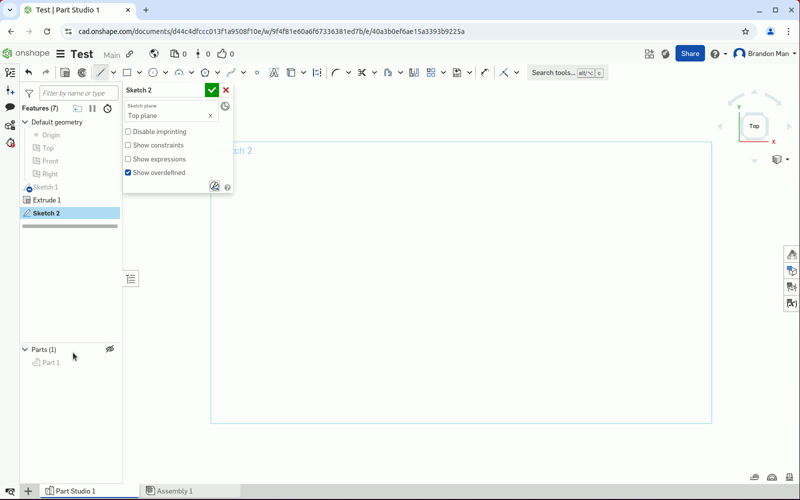
key_down(shift)
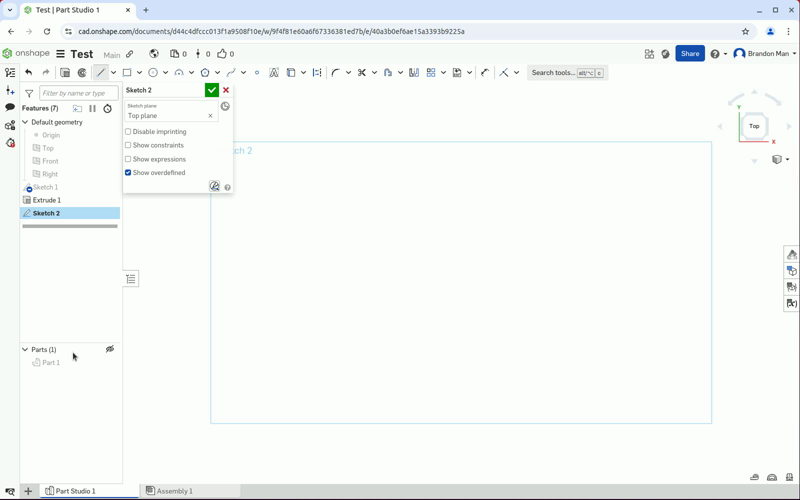
mouse_move(460, 395)
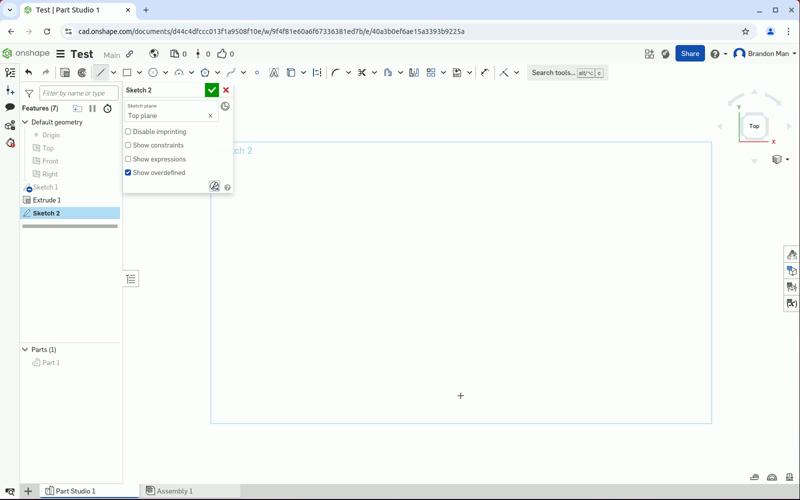
click(460, 395)
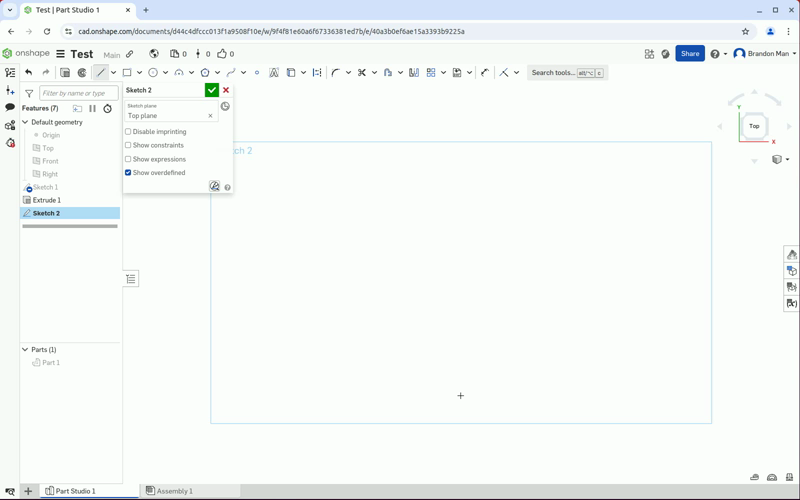
key_up(shift)
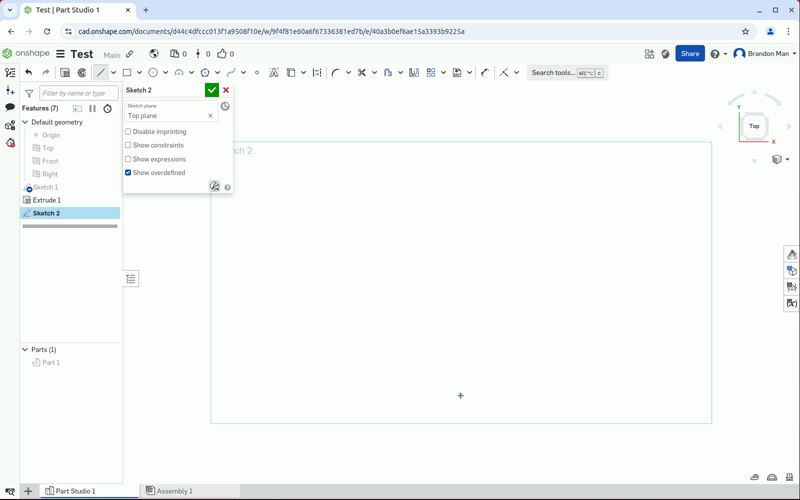
key_down(shift)
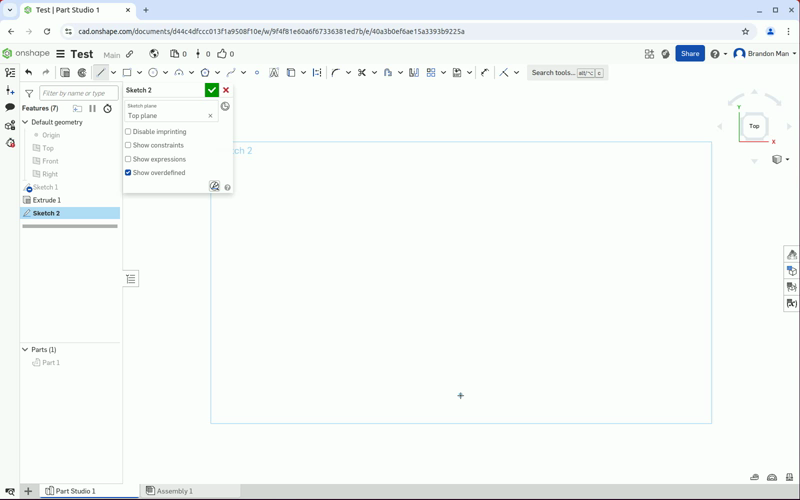
mouse_move(490, 395)
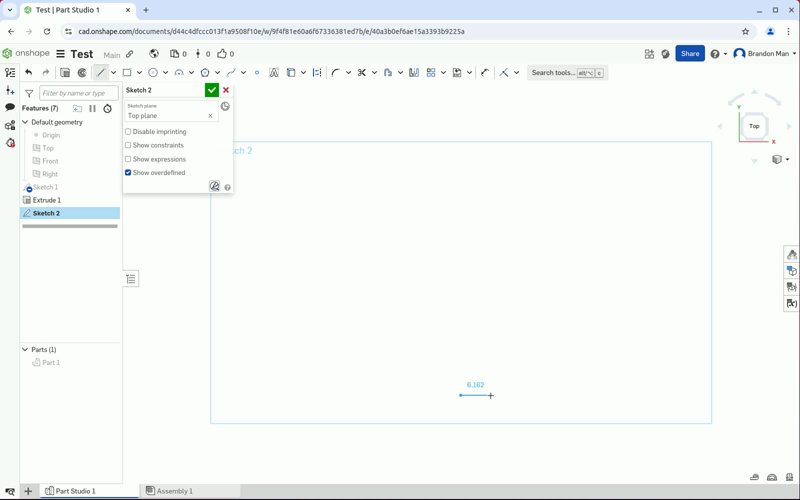
mouse_move(512, 395)
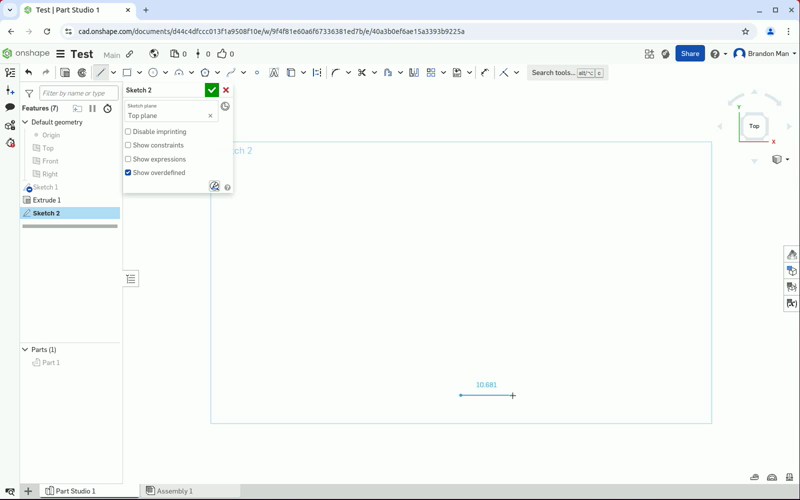
click(512, 395)
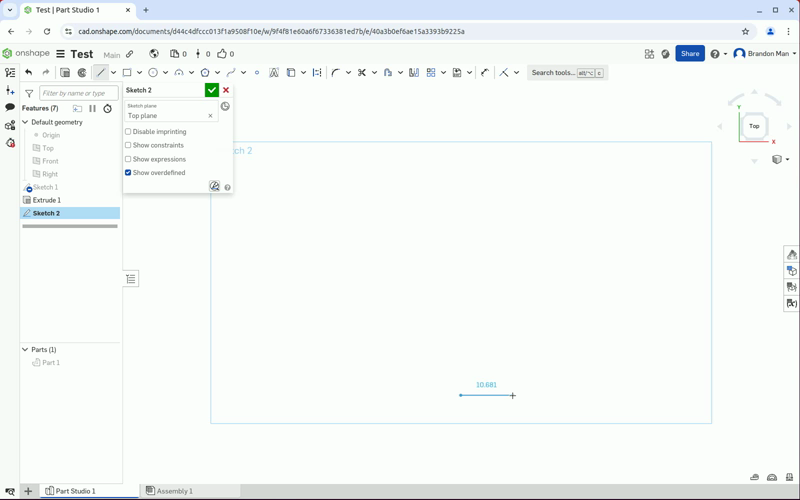
key_up(shift)
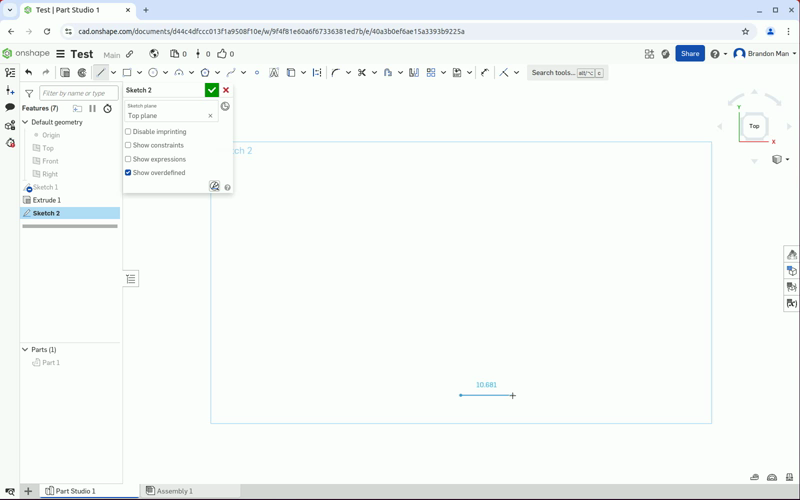
key_down(shift)
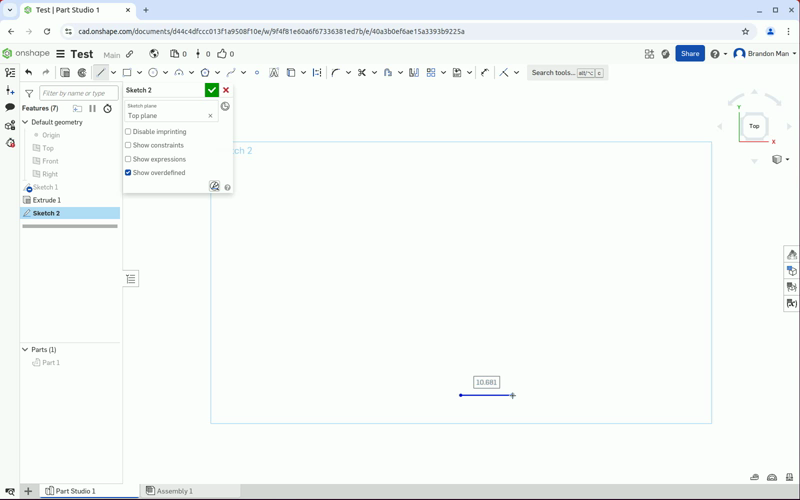
mouse_move(542, 395)
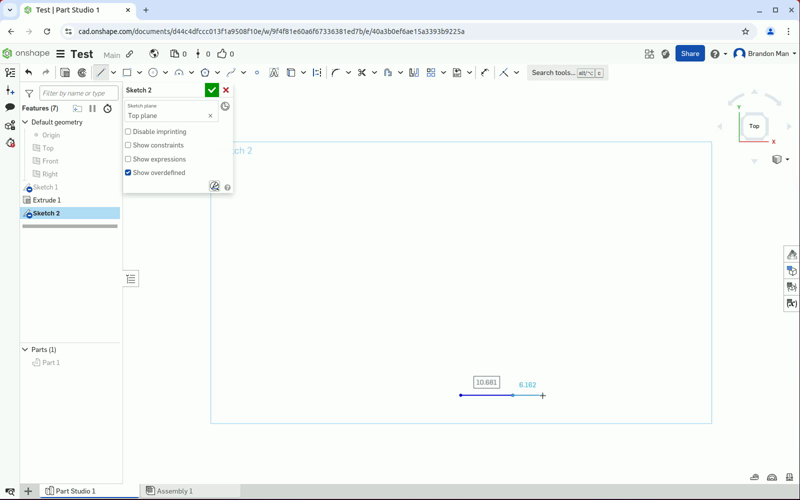
mouse_move(539, 349)
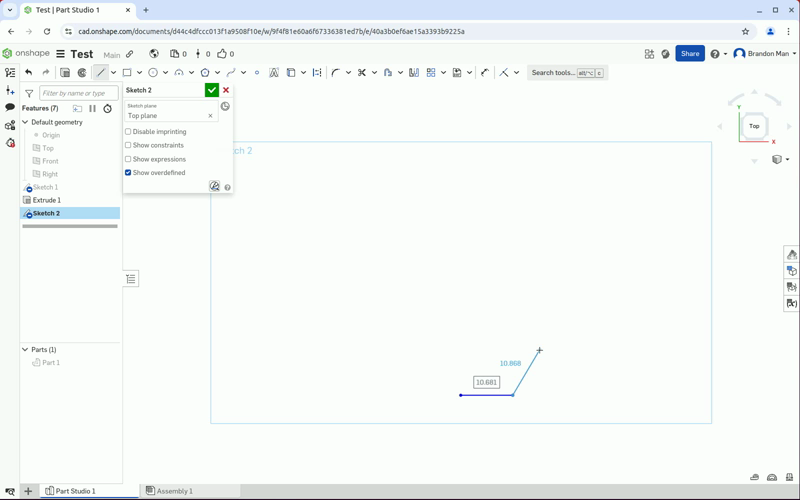
click(539, 349)
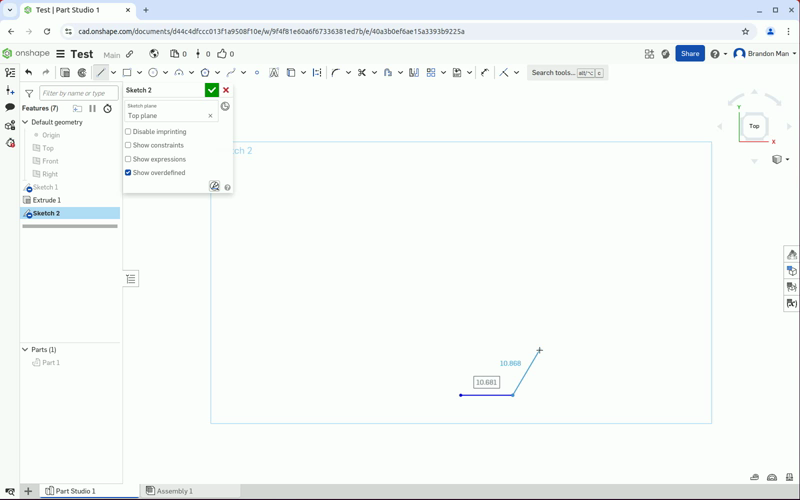
key_up(shift)
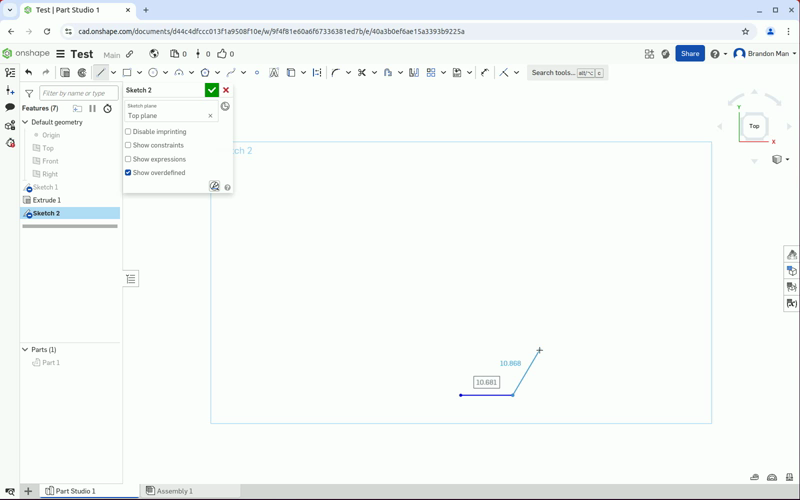
key_down(shift)
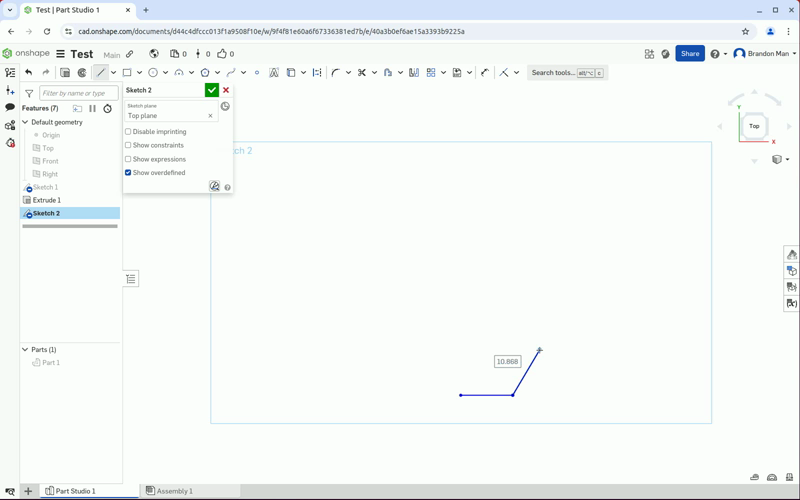
mouse_move(569, 349)
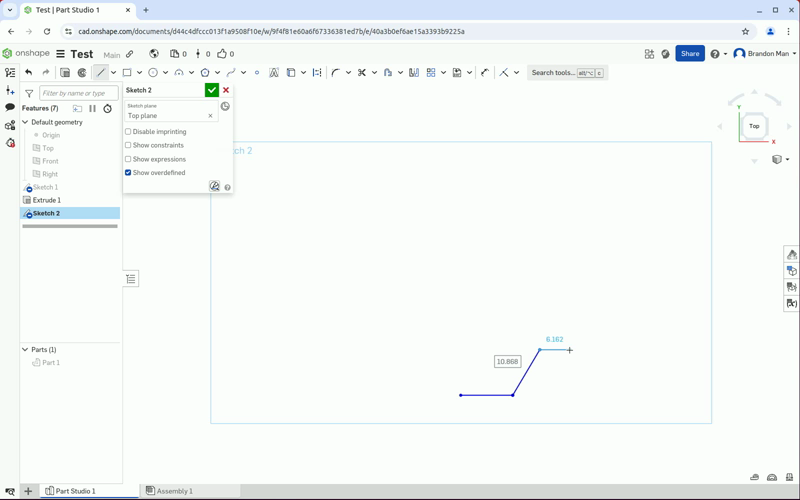
mouse_move(539, 304)
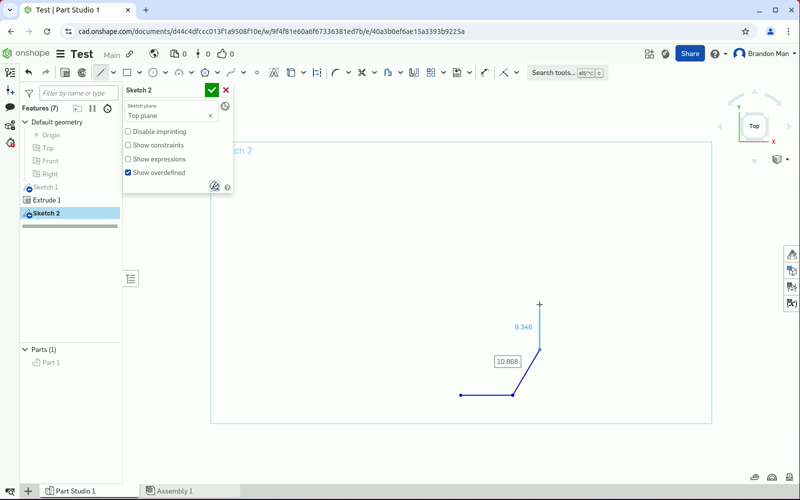
click(539, 304)
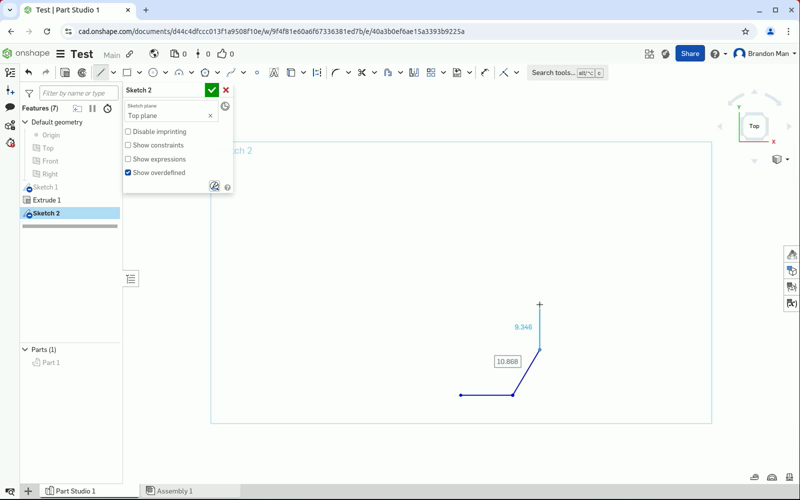
key_up(shift)
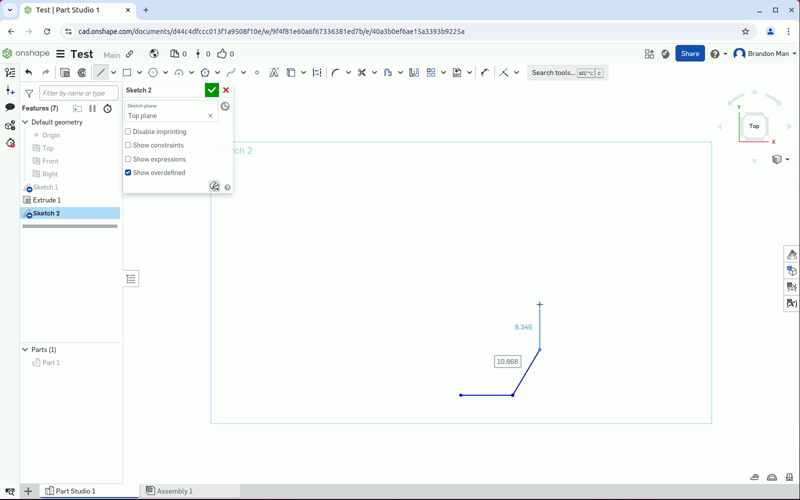
key_down(shift)
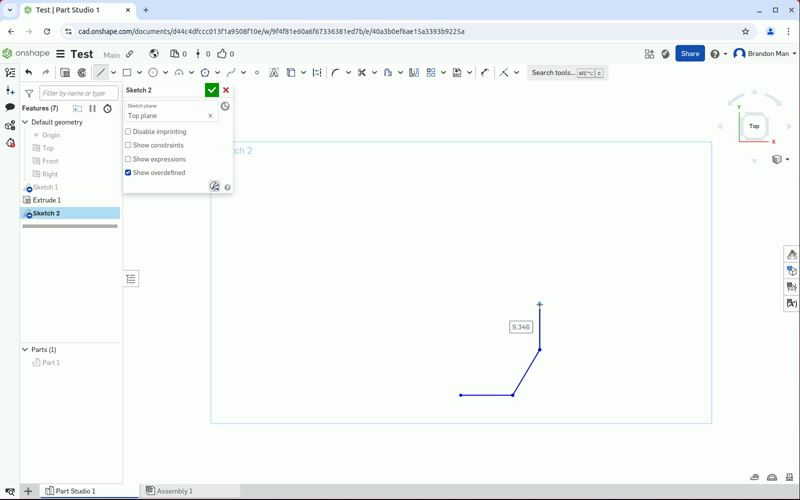
mouse_move(539, 198)
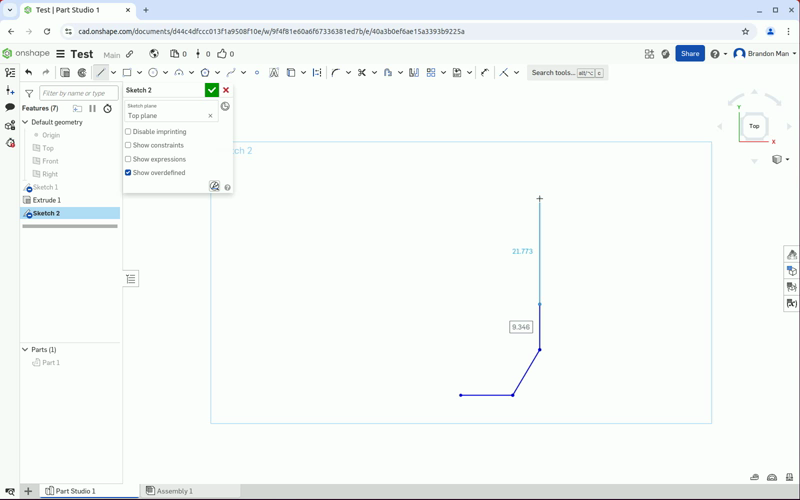
click(539, 198)
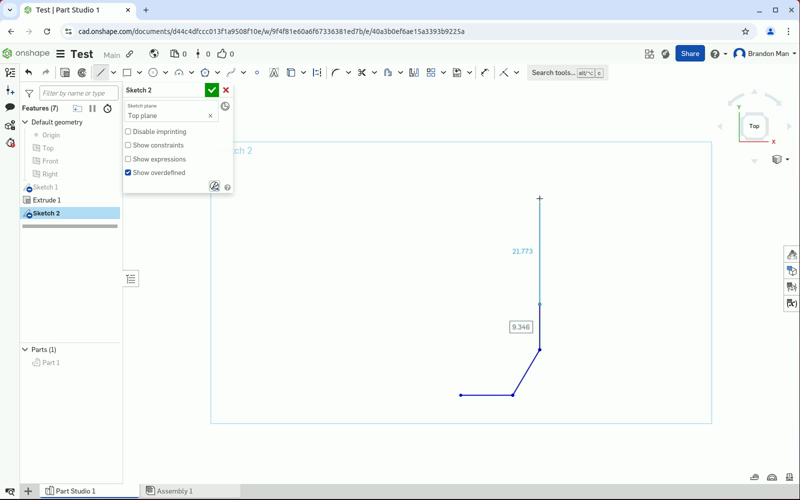
key_up(shift)
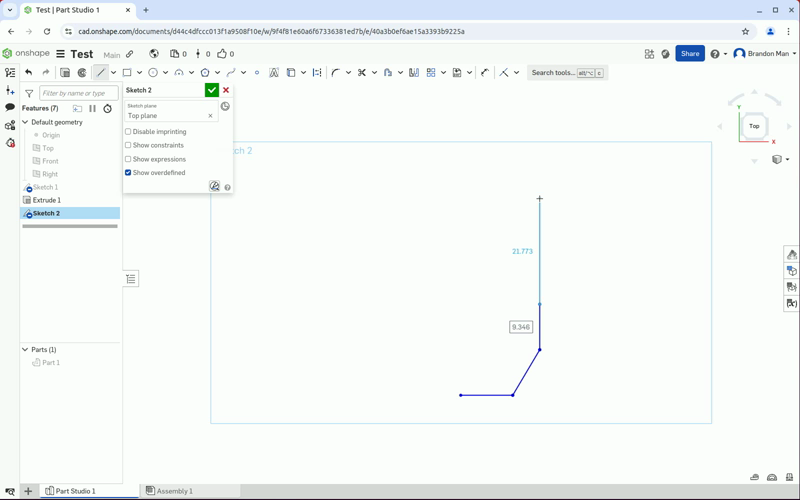
key_down(shift)
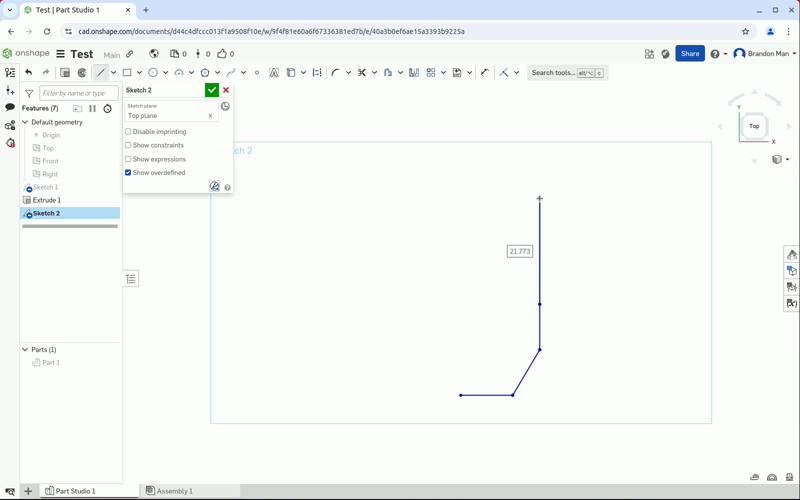
mouse_move(460, 198)
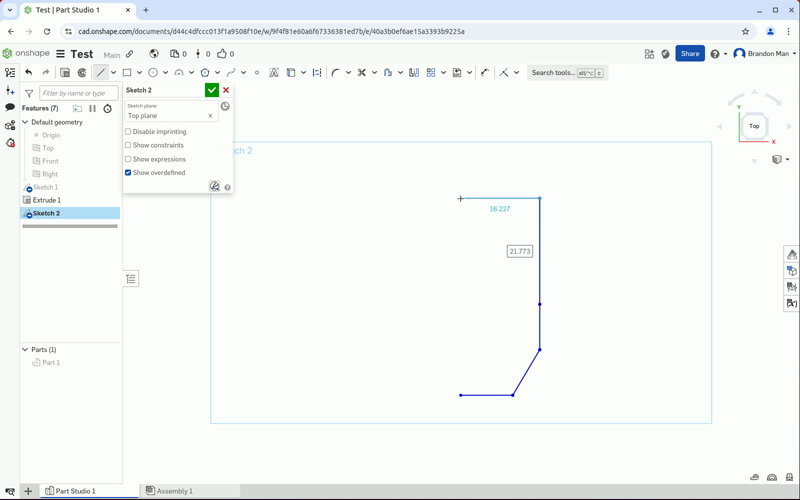
click(460, 198)
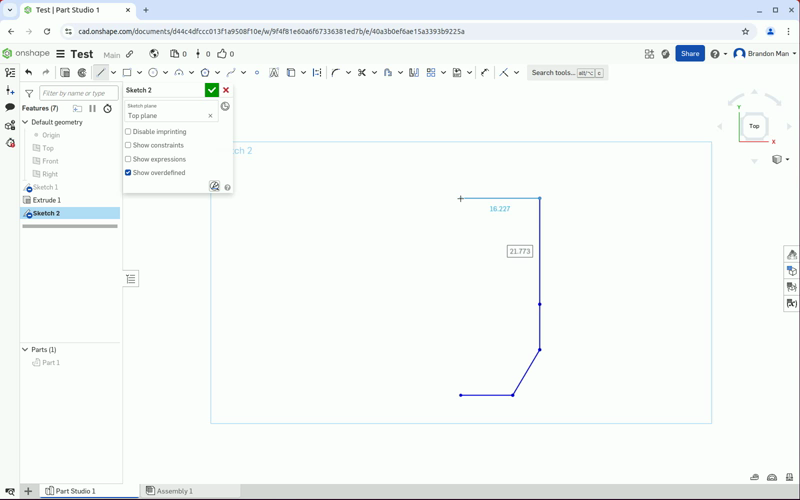
key_up(shift)
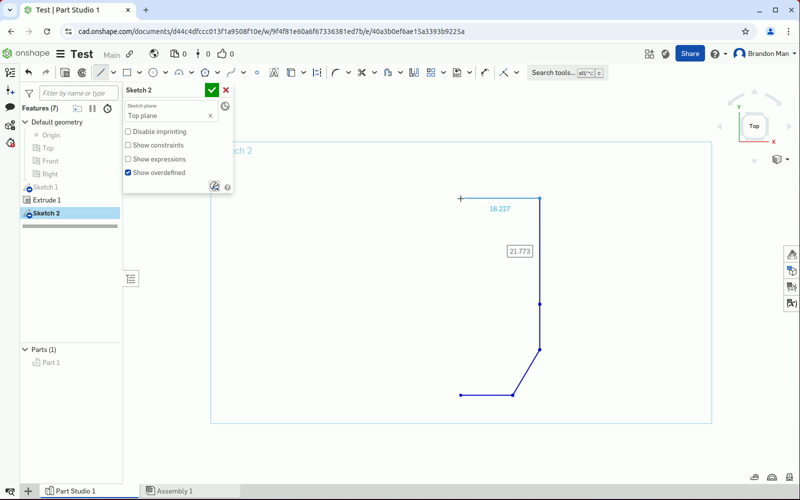
key_down(shift)
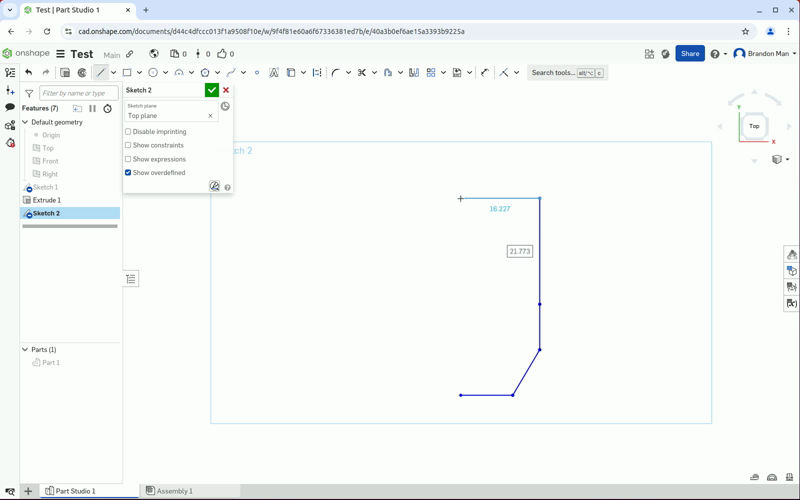
mouse_move(490, 198)
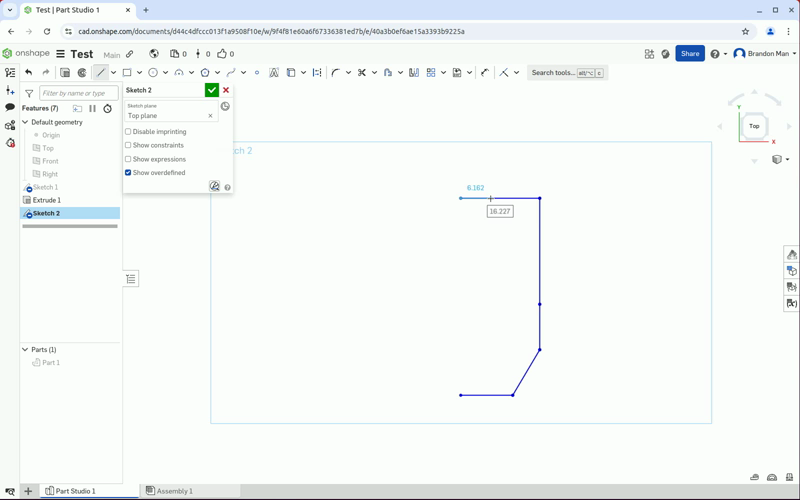
mouse_move(460, 250)
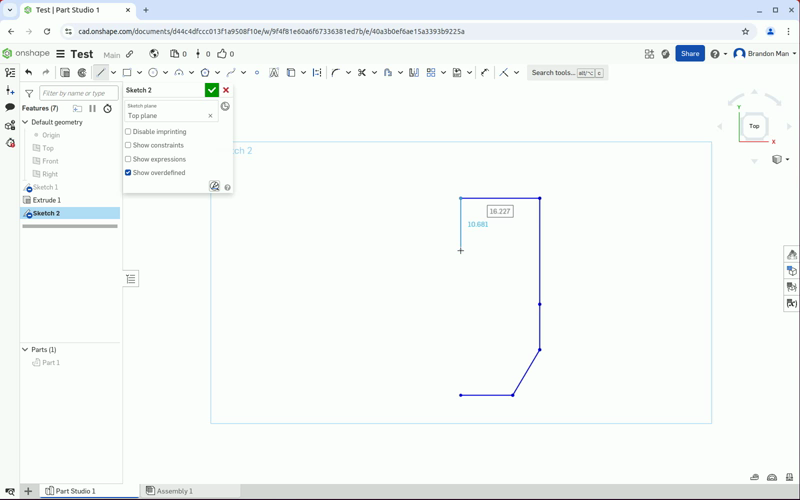
click(460, 250)
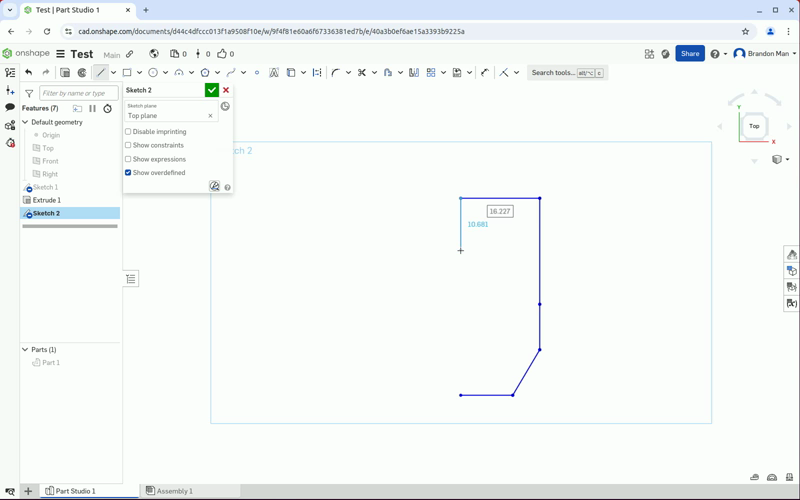
key_up(shift)
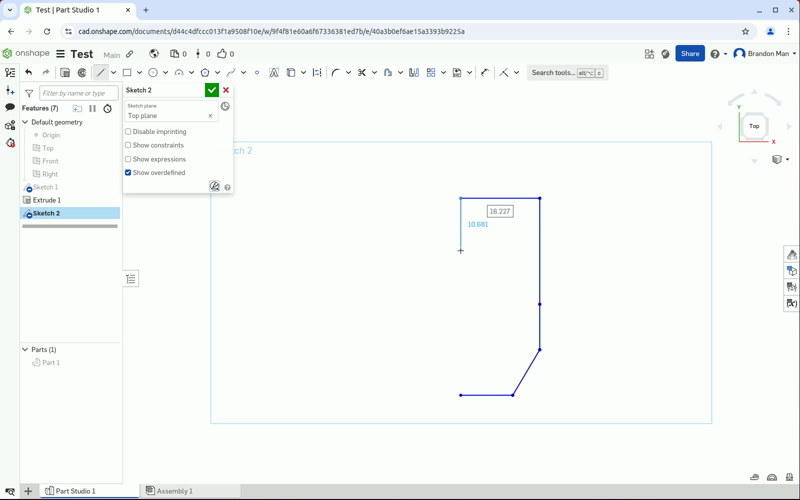
key(esc)
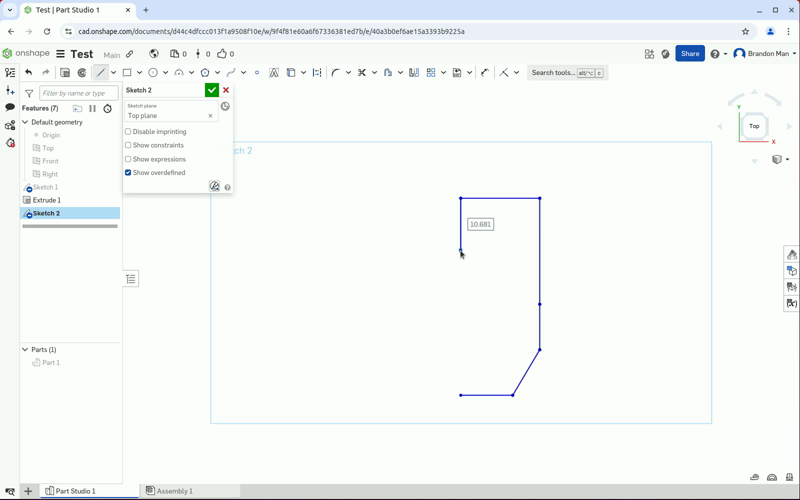
key(a)
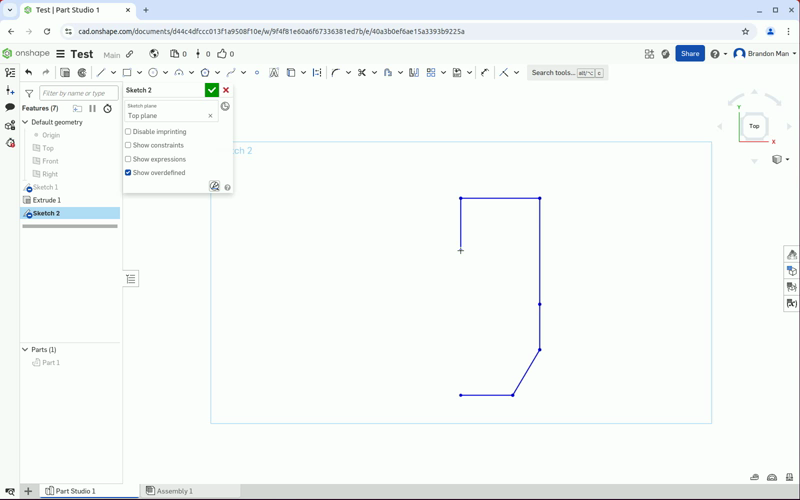
mouse_move(460, 250)
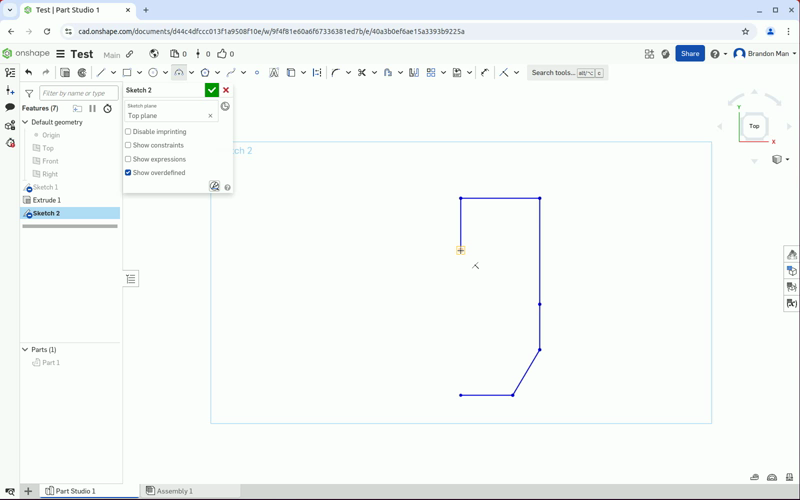
click(460, 250)
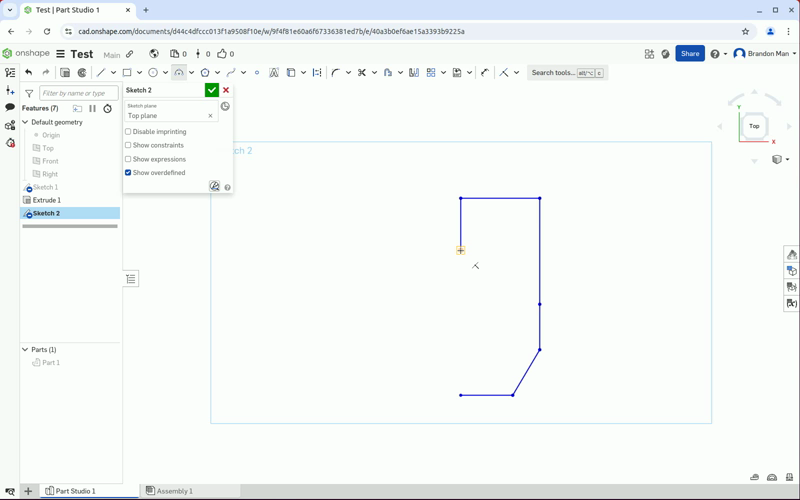
key_down(shift)
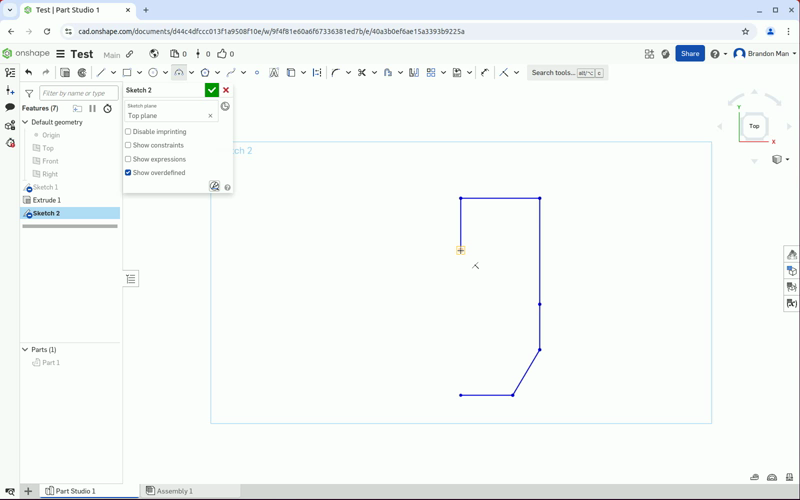
mouse_move(460, 356)
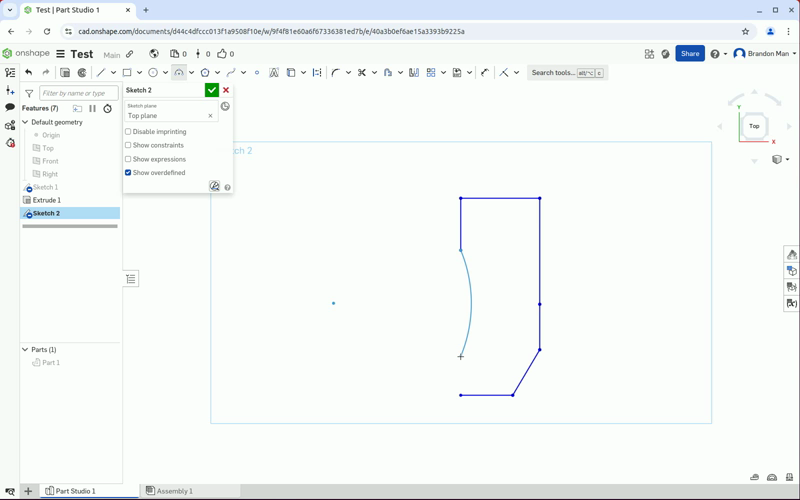
click(460, 356)
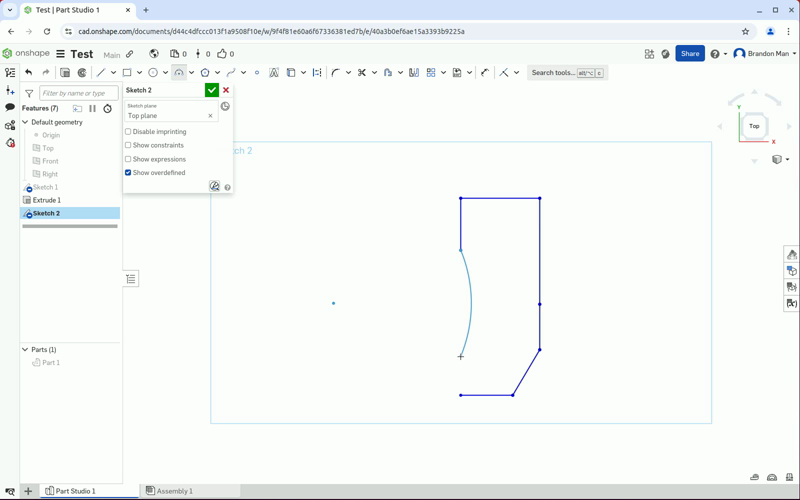
mouse_move(513, 303)
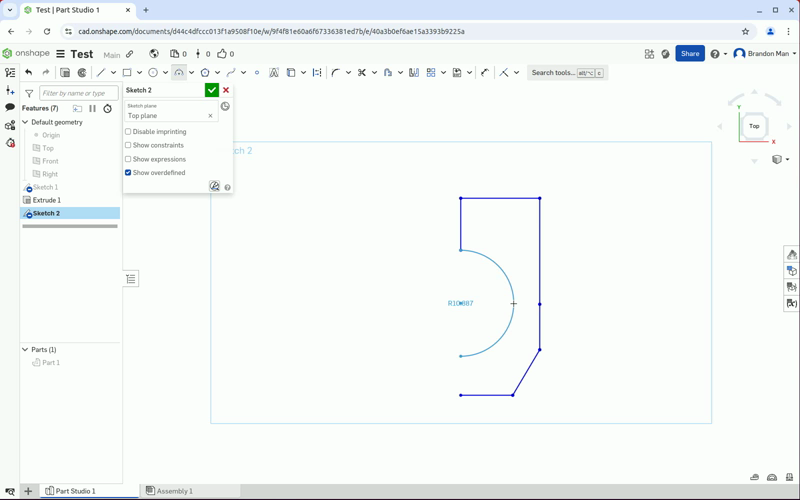
click(513, 303)
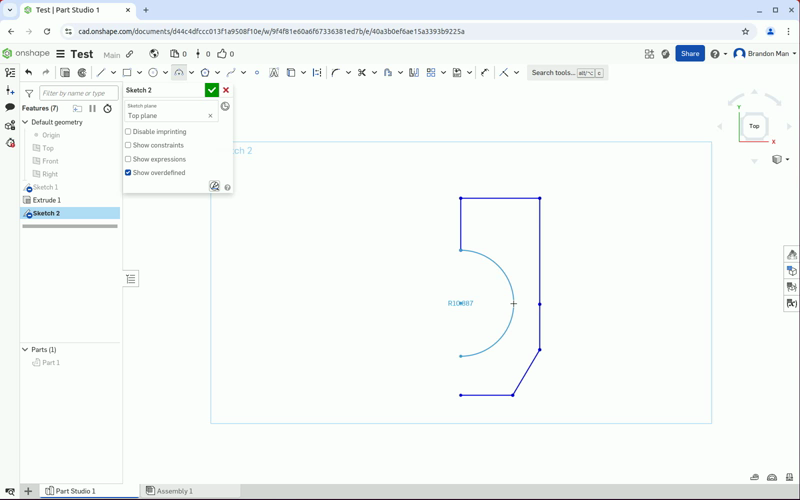
key_up(shift)
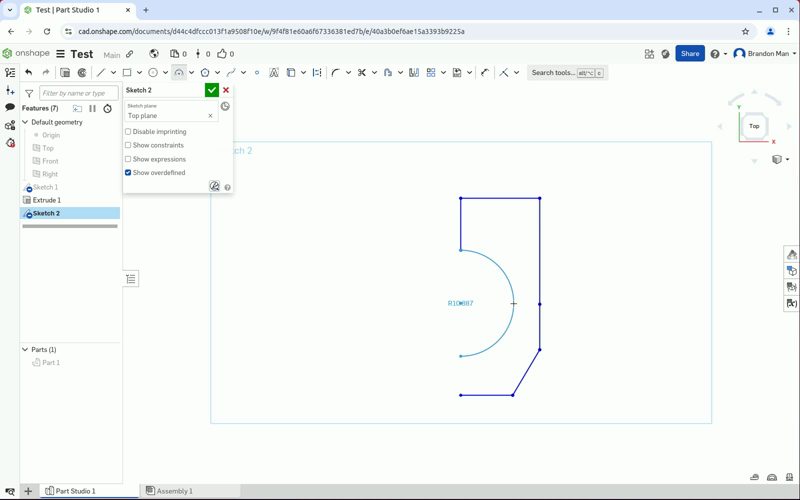
key(esc)
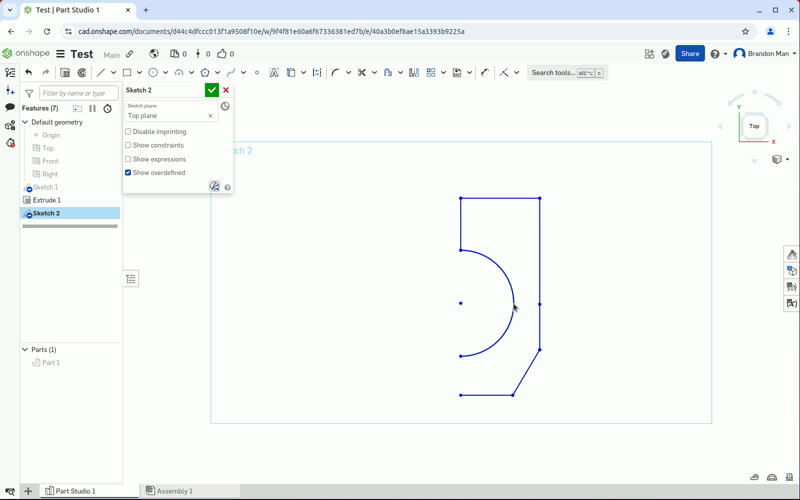
key(l)
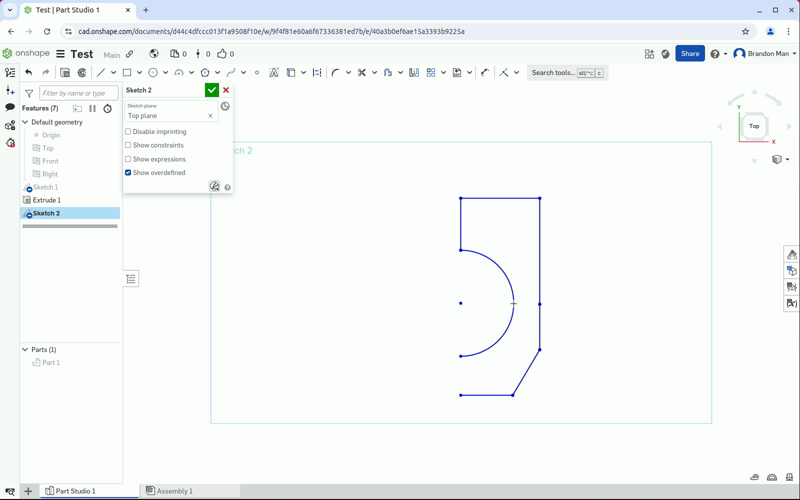
mouse_move(460, 356)
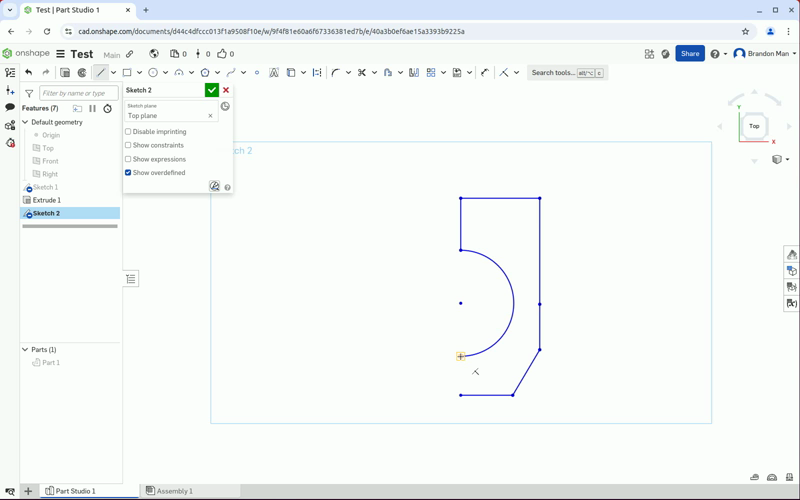
click(460, 356)
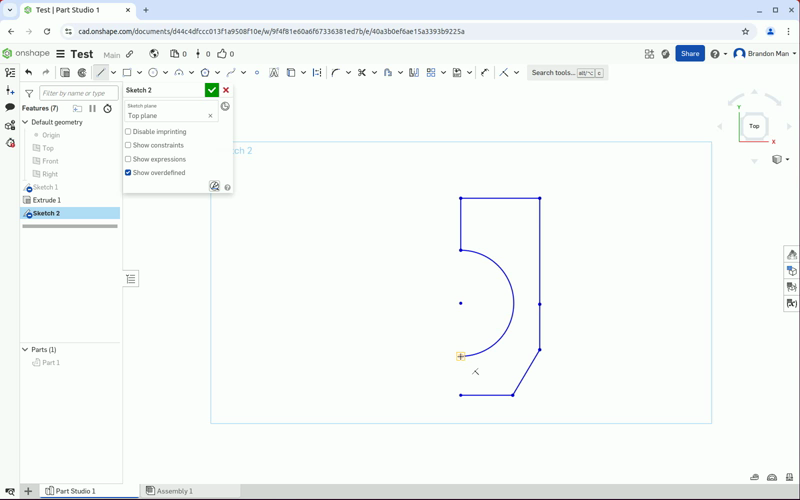
mouse_move(490, 356)
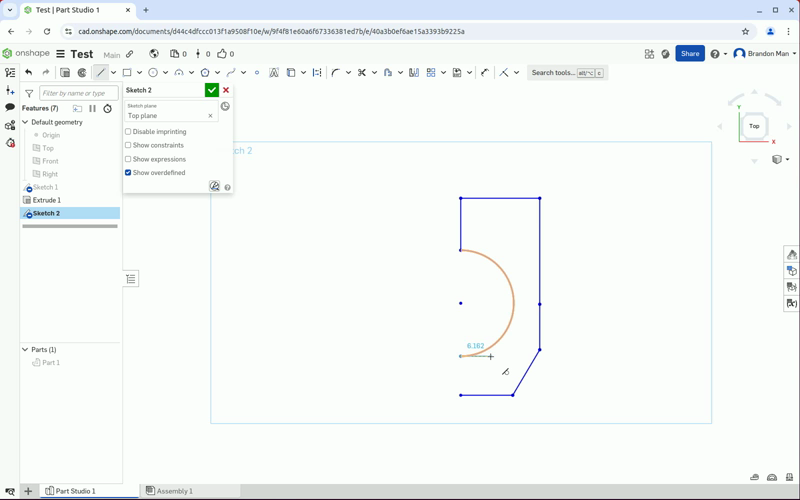
key_down(shift)
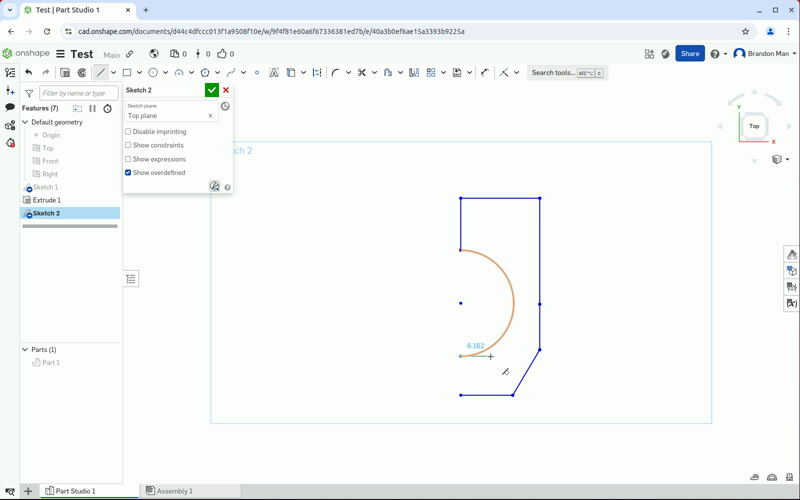
mouse_move(460, 395)
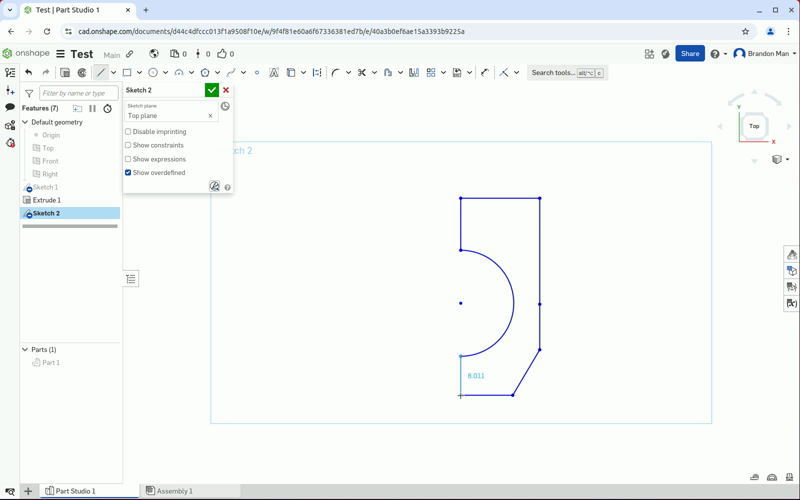
key_up(shift)
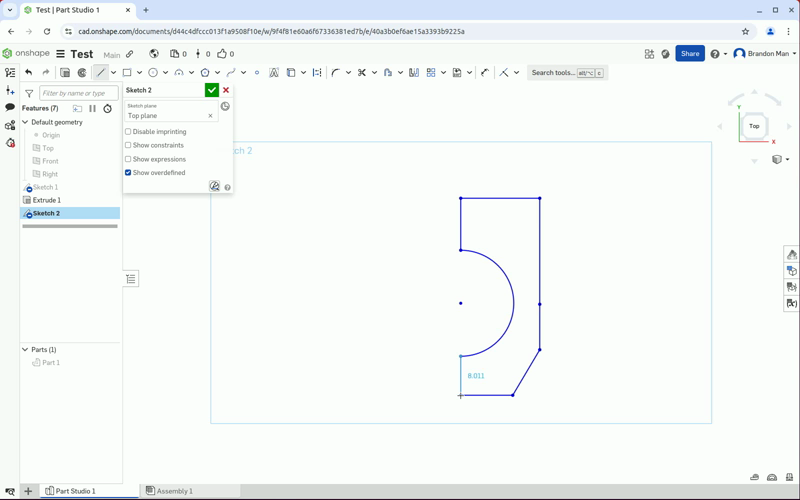
click(460, 395)
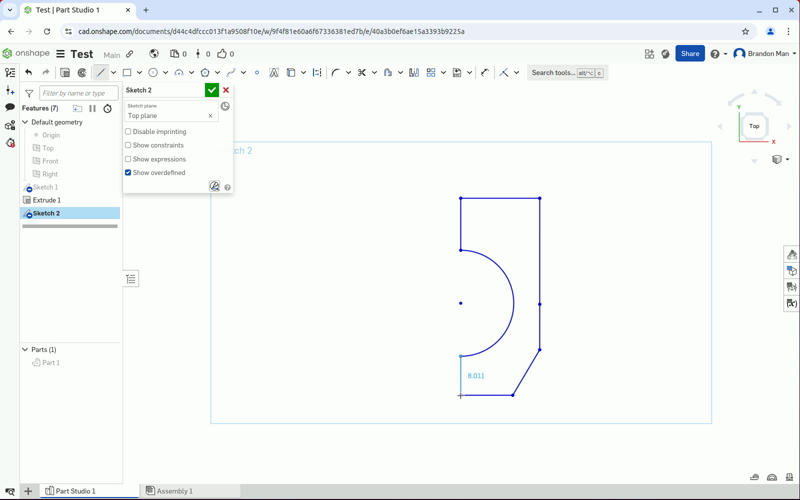
key(esc)
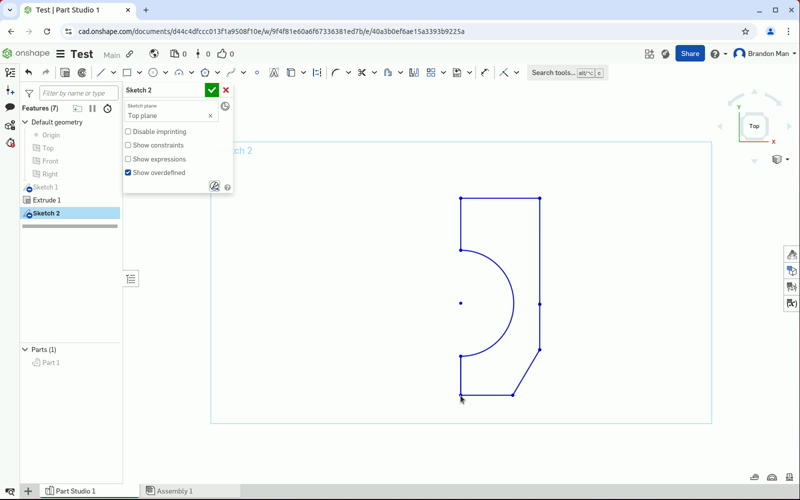
mouse_move(498, 220)
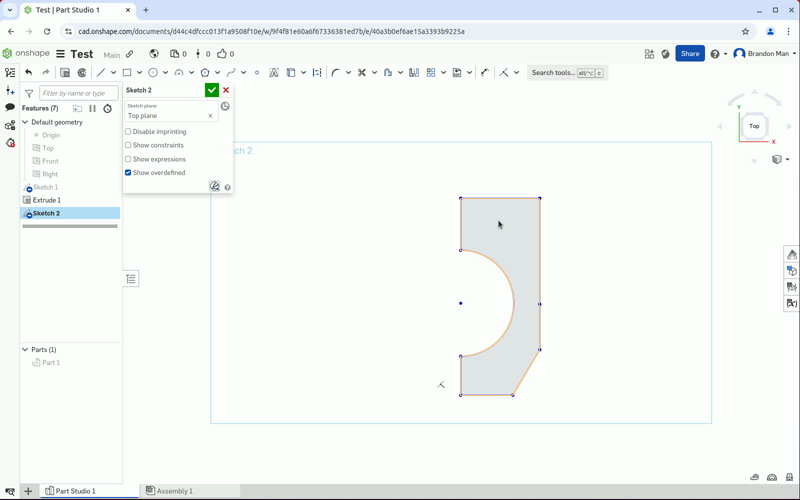
scroll(6)
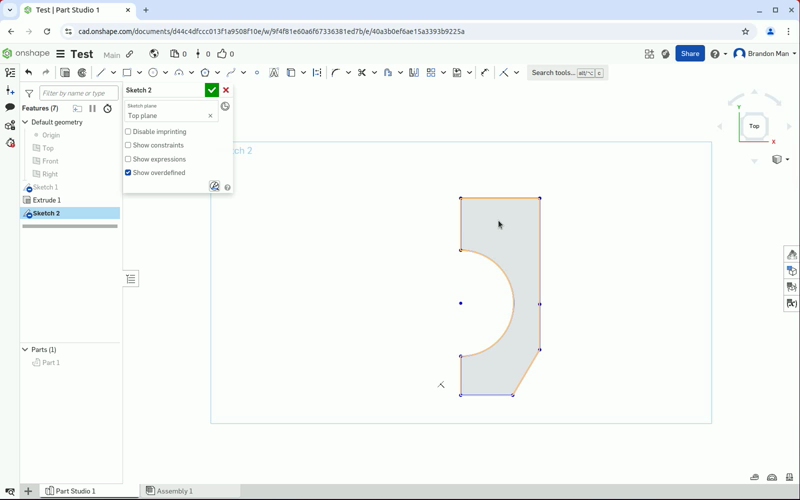
scroll(6)
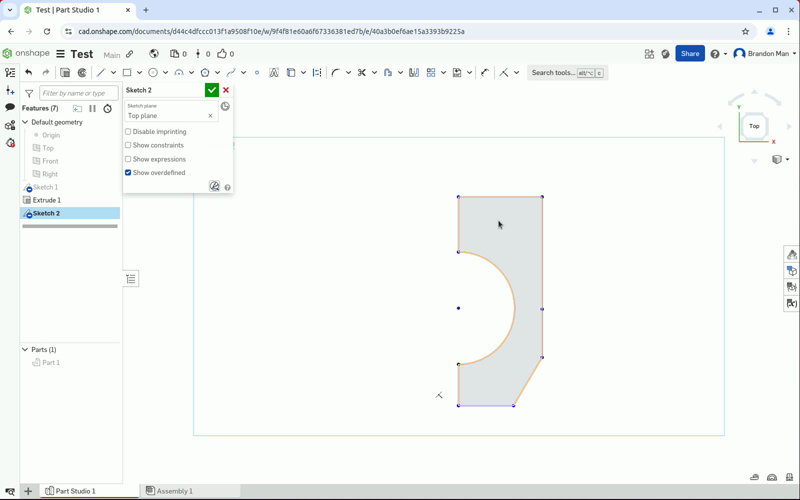
scroll(6)
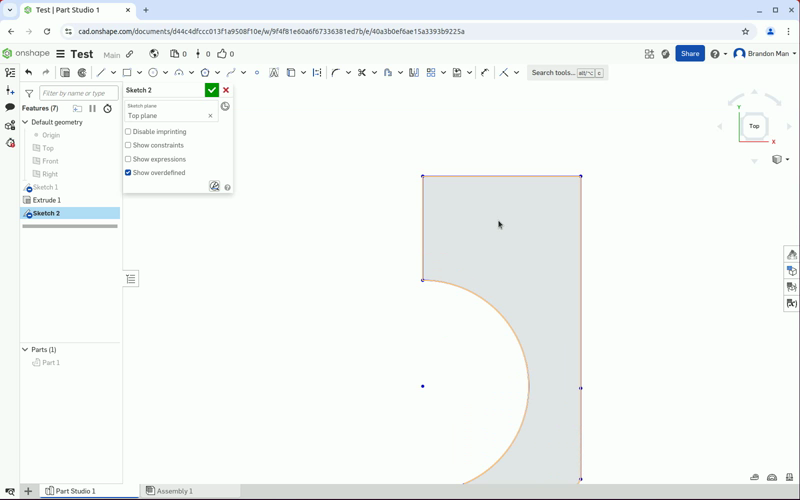
scroll(6)
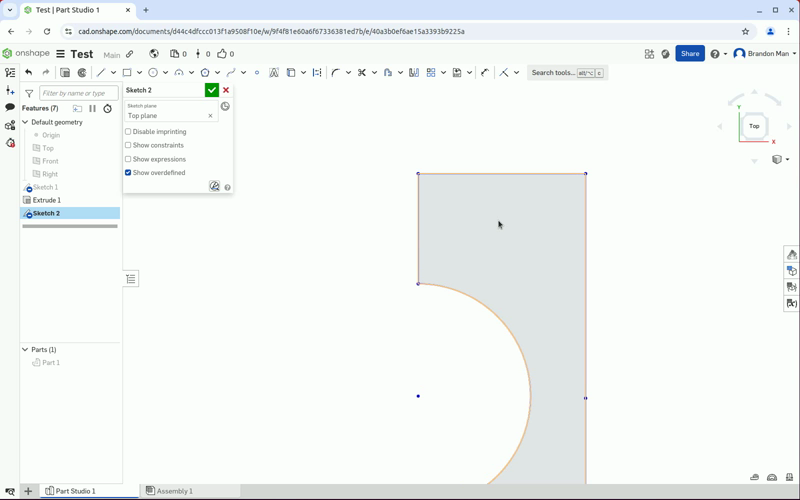
scroll(6)
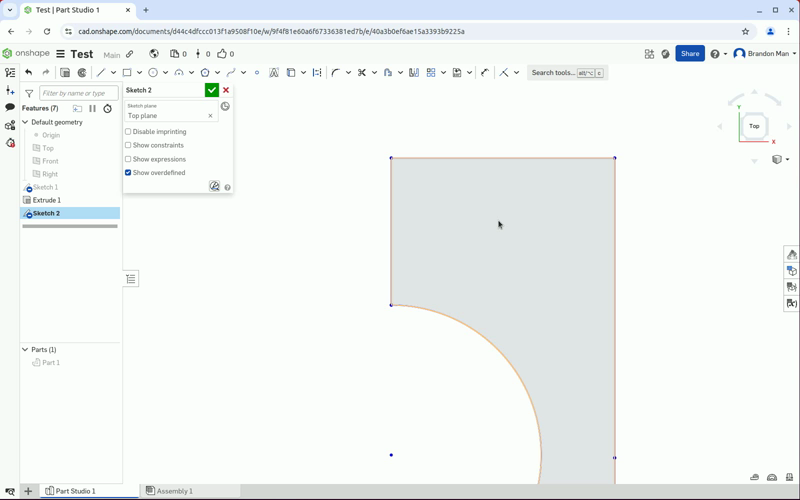
scroll(6)
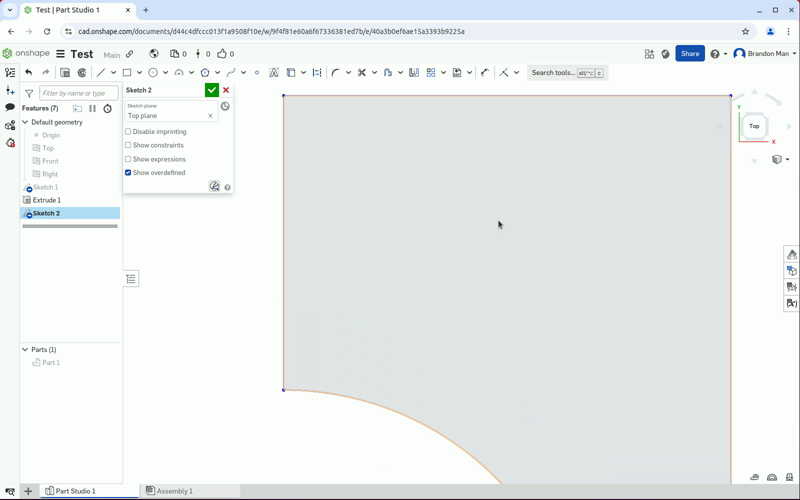
scroll(6)
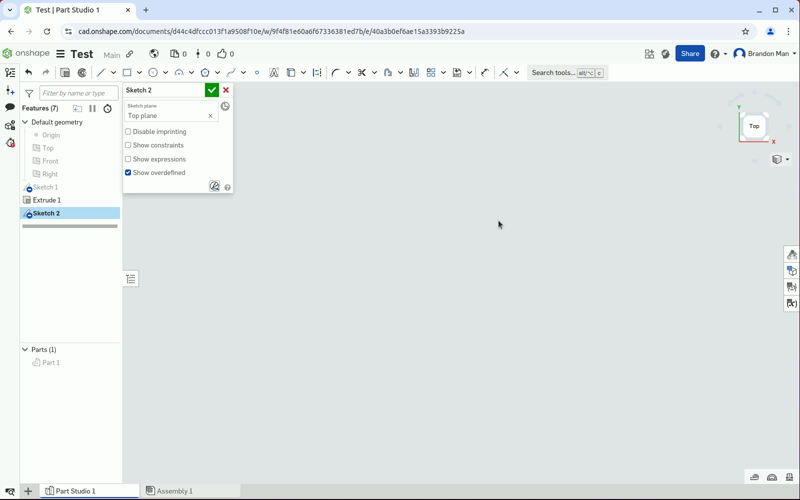
click(498, 220)
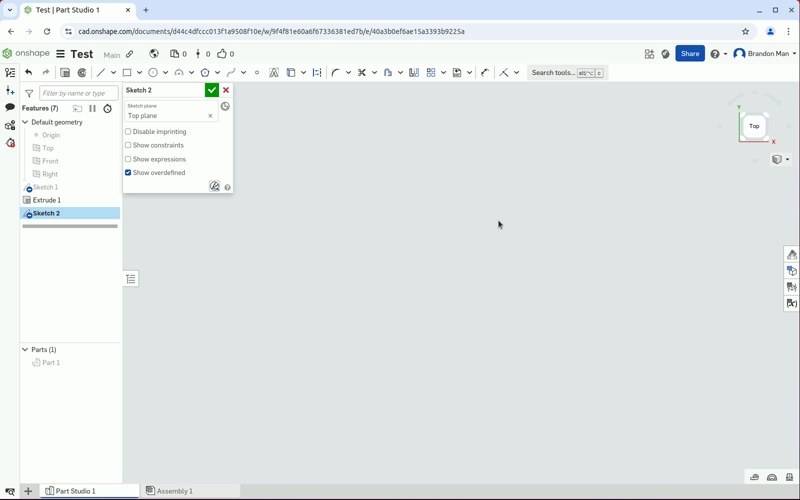
scroll(-6)
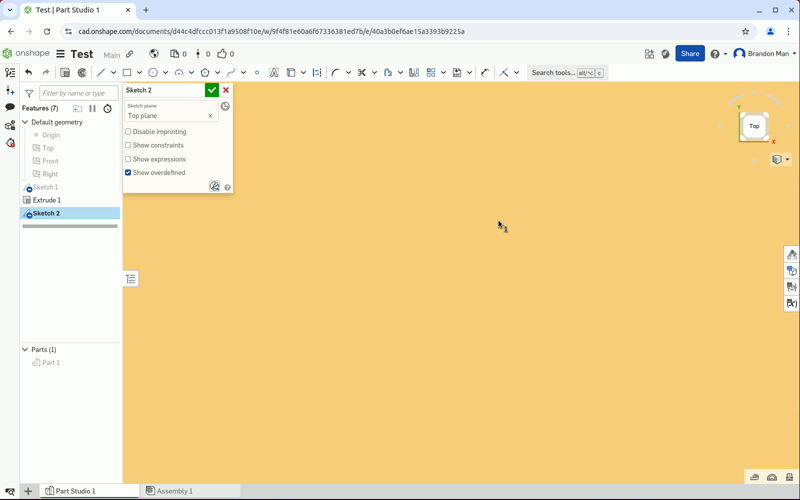
scroll(-6)
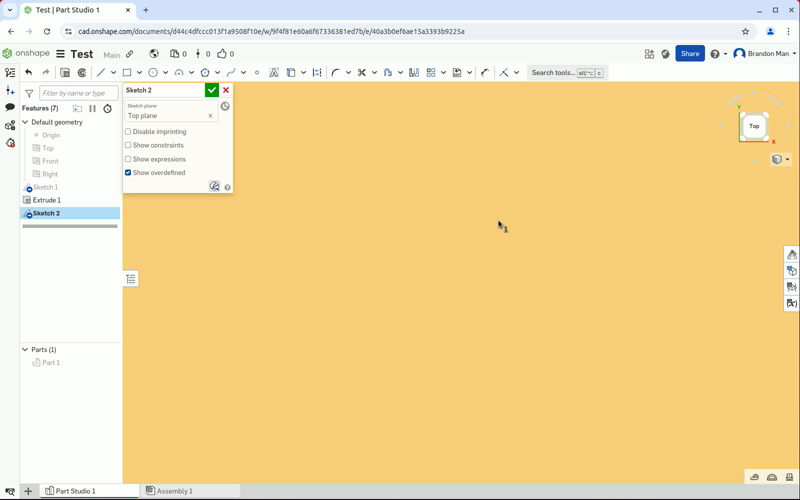
scroll(-6)
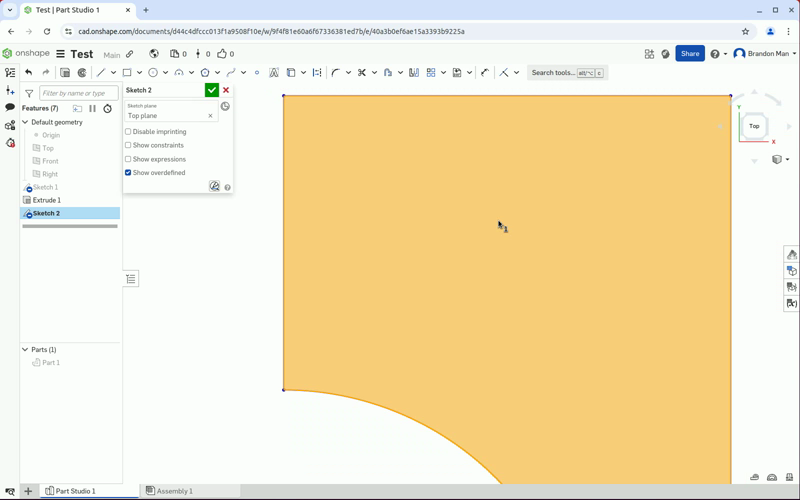
scroll(-6)
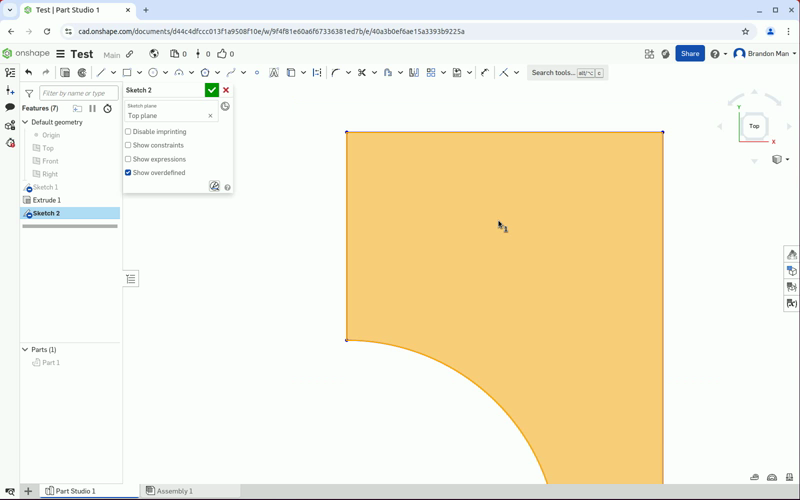
scroll(-6)
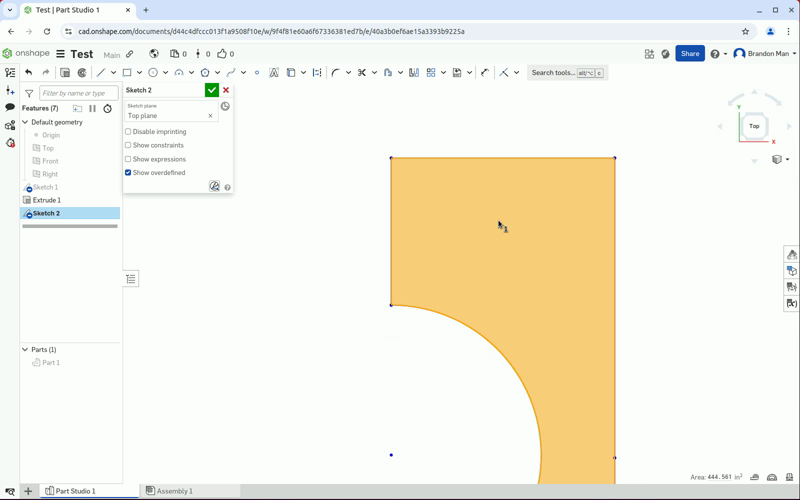
scroll(-6)
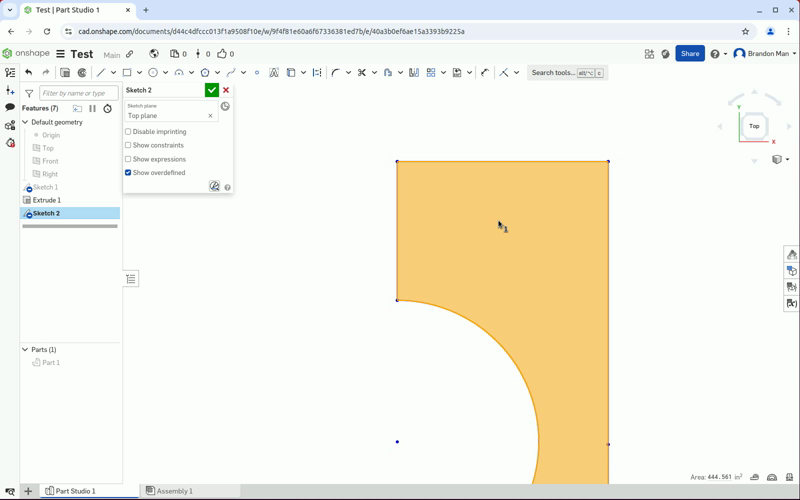
scroll(-6)
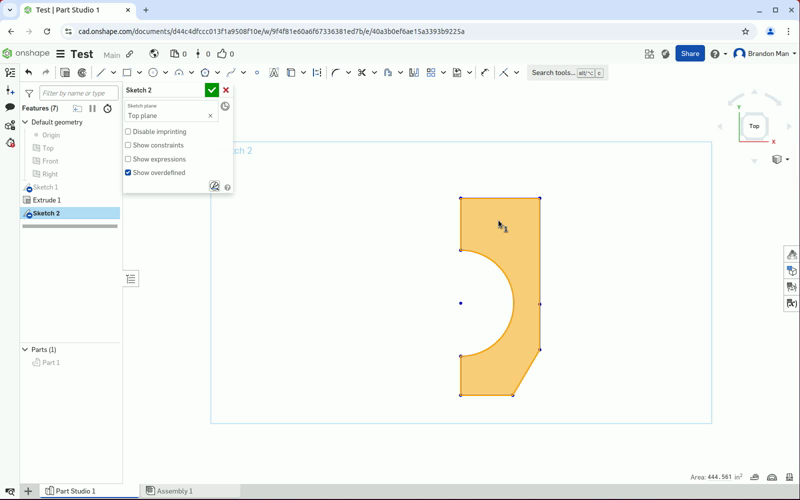
mouse_move(73, 352)
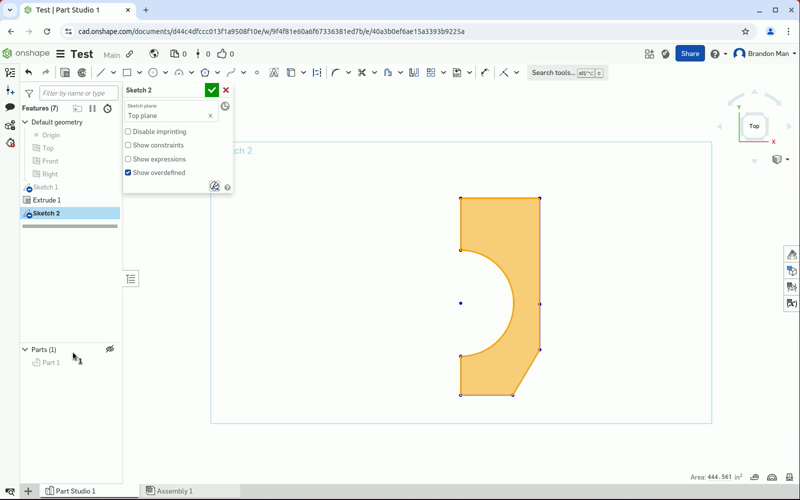
key(shift+y)
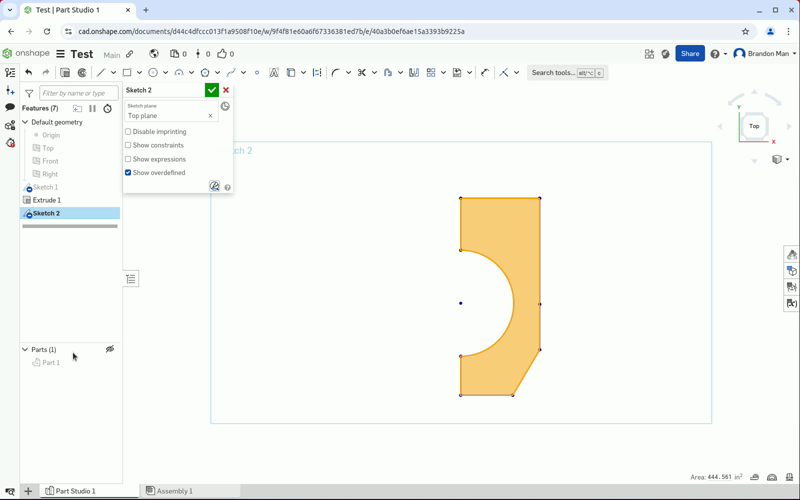
key(shift+e)
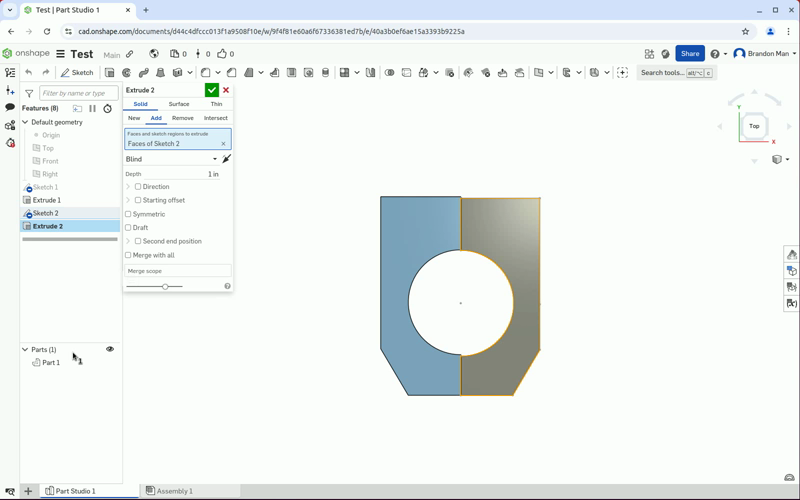
mouse_move(143, 106)
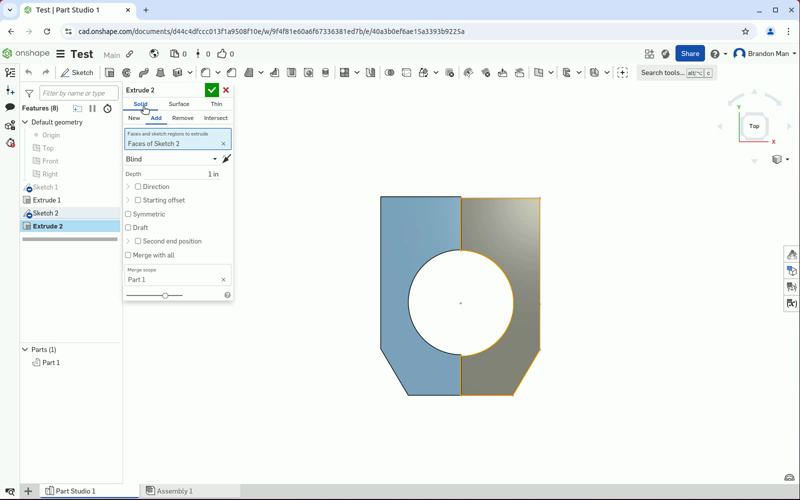
click(143, 106)
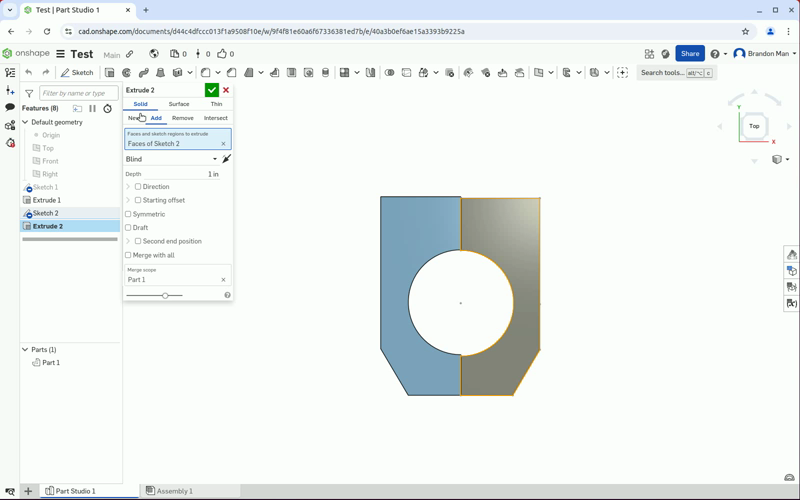
mouse_move(137, 120)
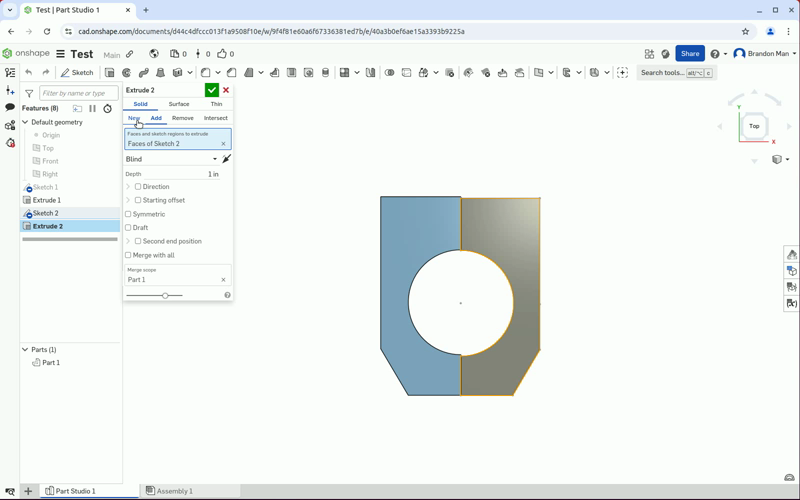
click(137, 120)
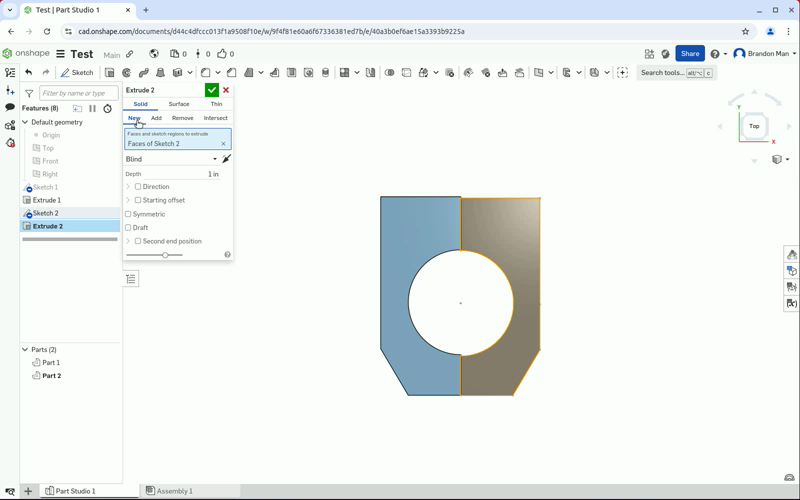
key(tab, 4)
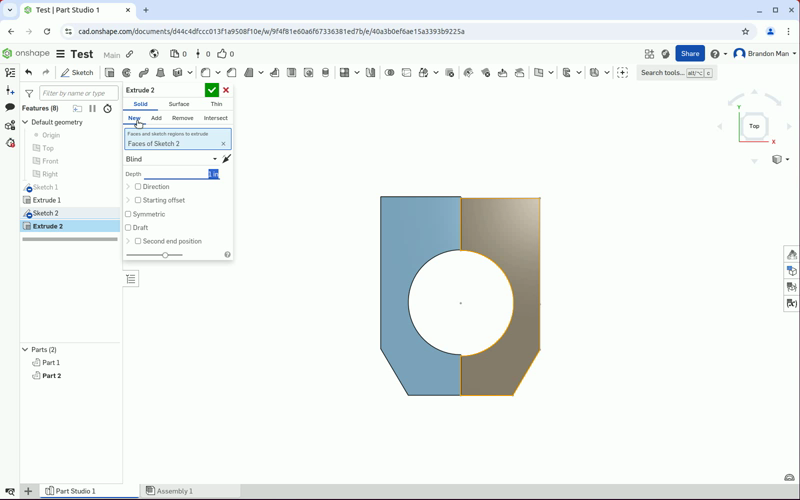
text(2.648)
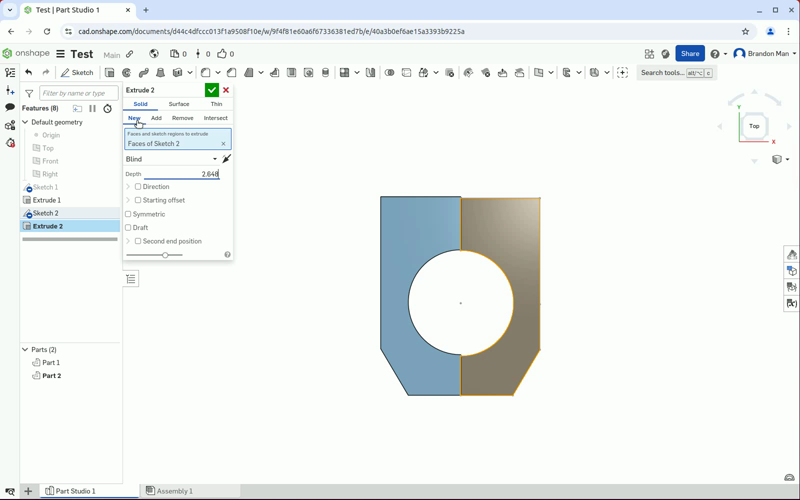
key(enter)
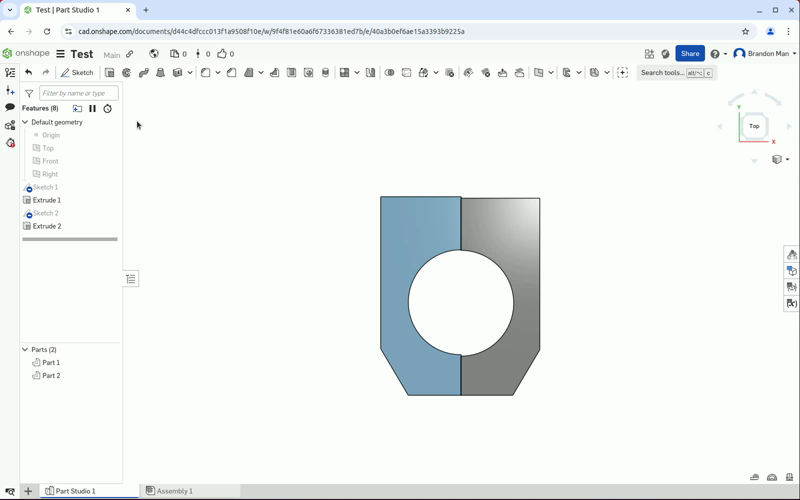
key(shift+h)
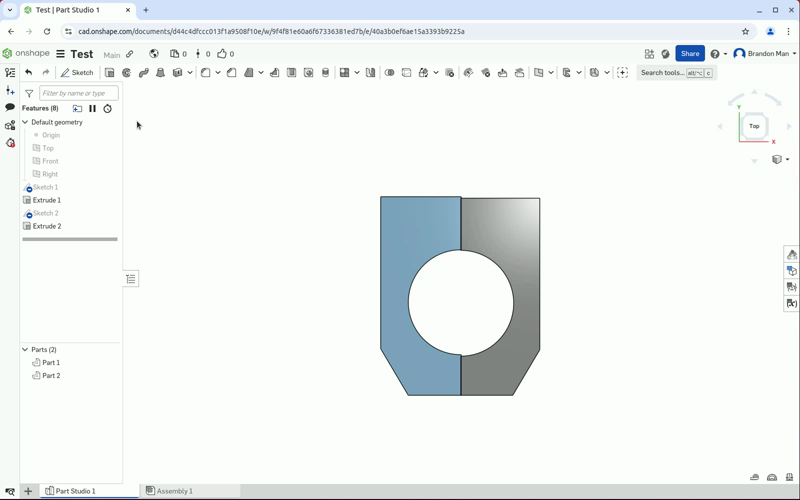
key(shift+h)
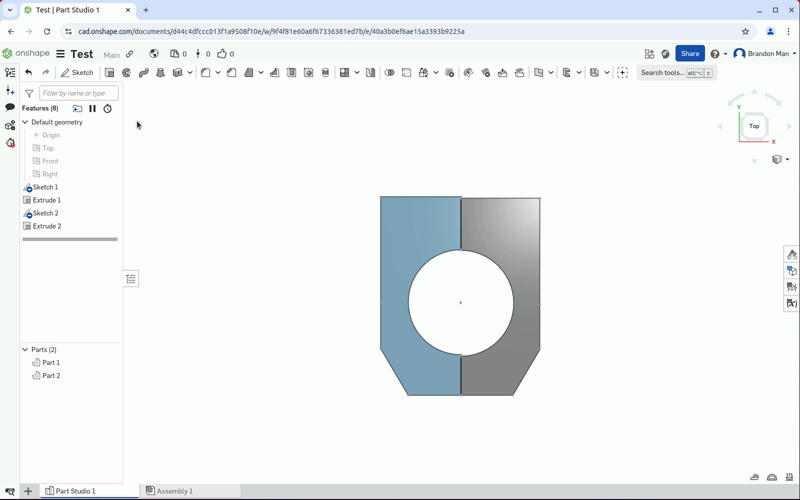
key(shift+7)
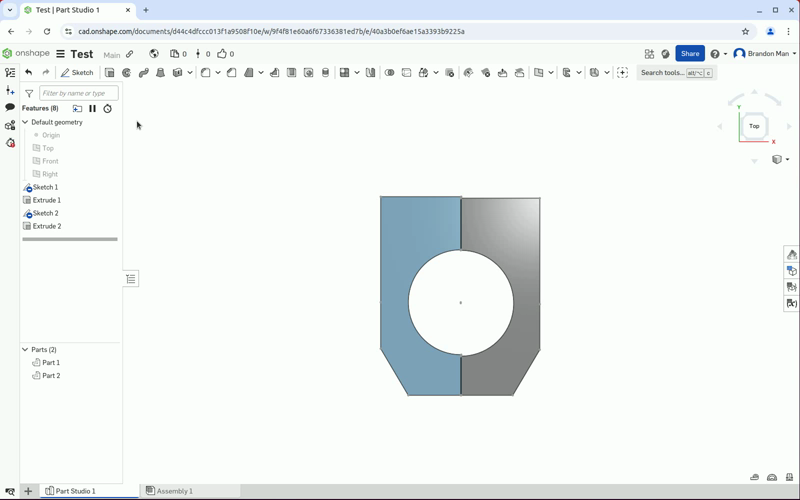
key(up, 3)
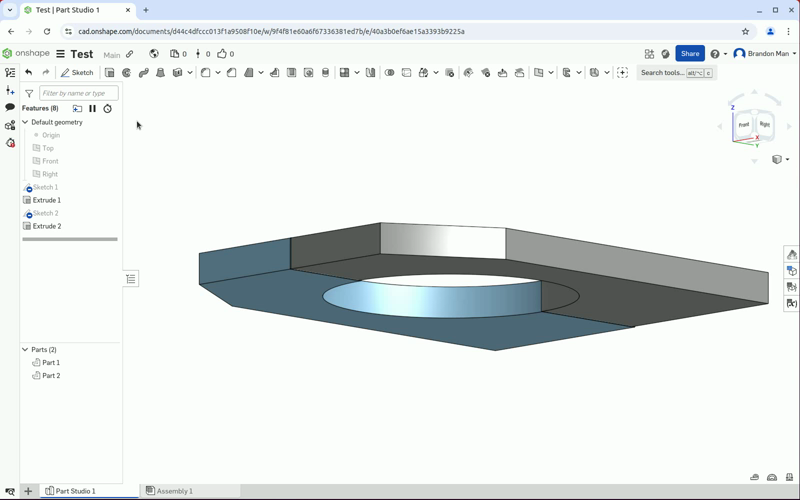
key(left, 3)
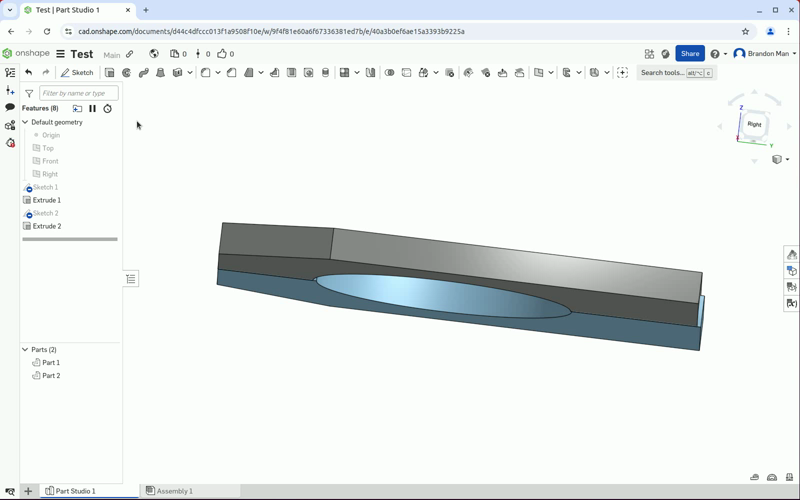
key(right, 3)
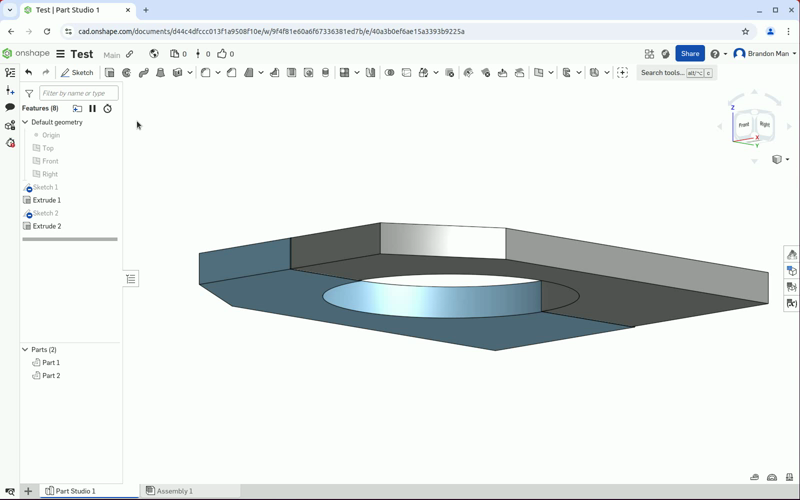
key(down, 3)
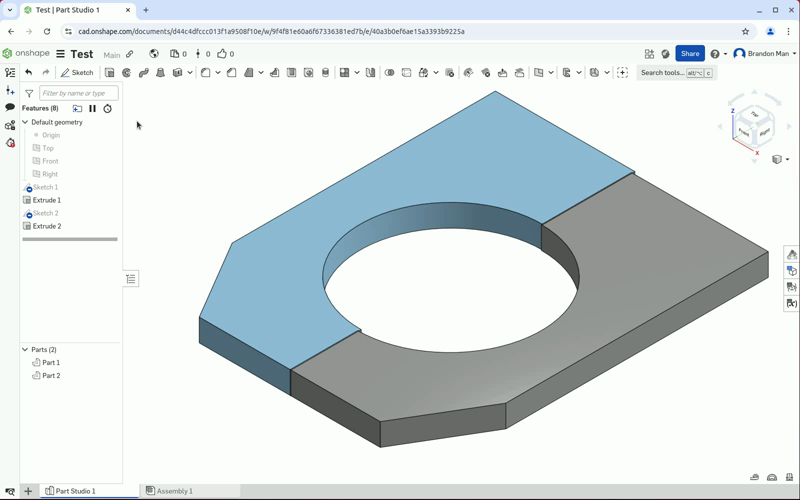
mouse_move(73, 189)
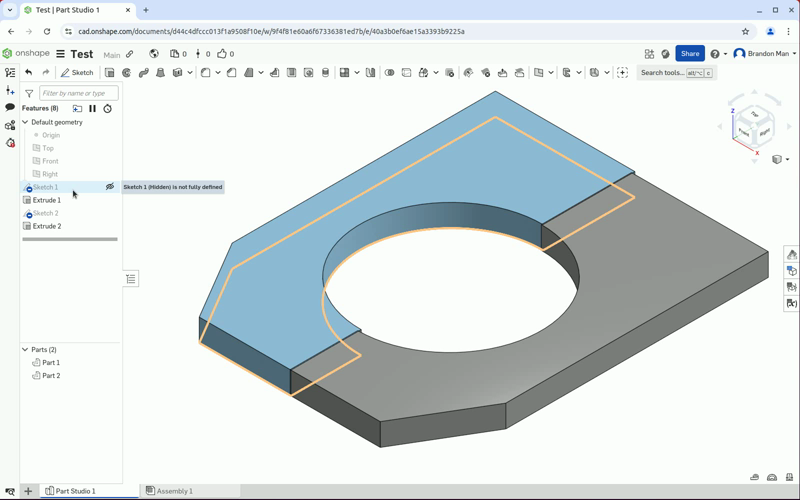
click(73, 189)